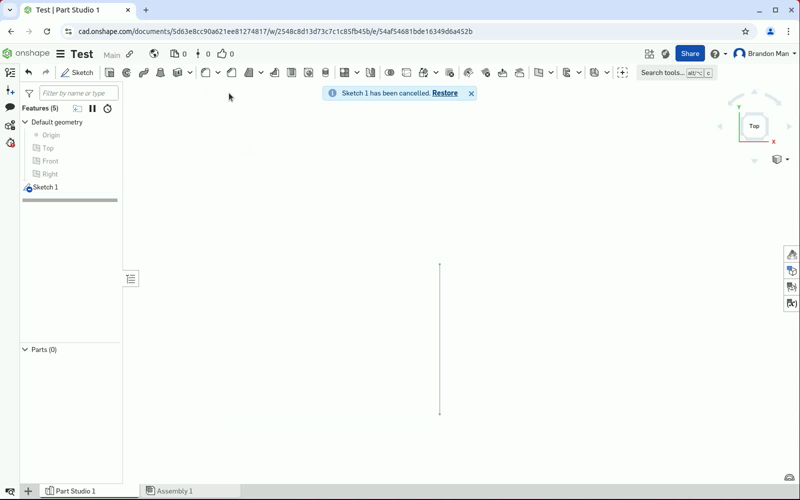
key(shift+h)
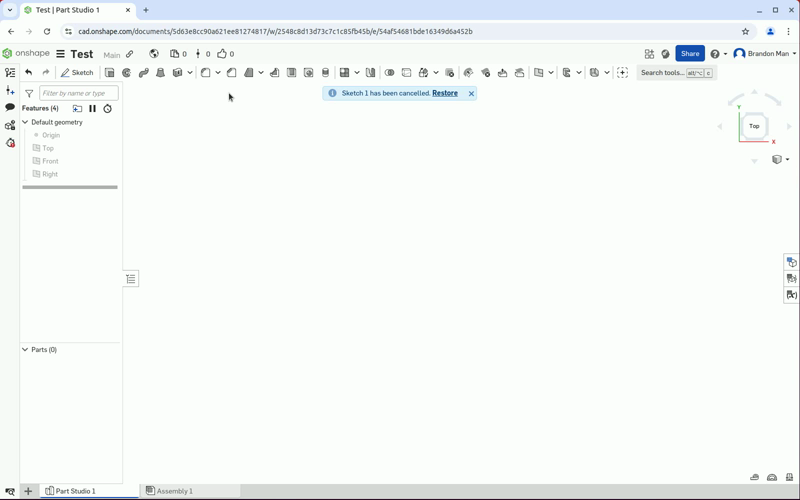
mouse_move(73, 352)
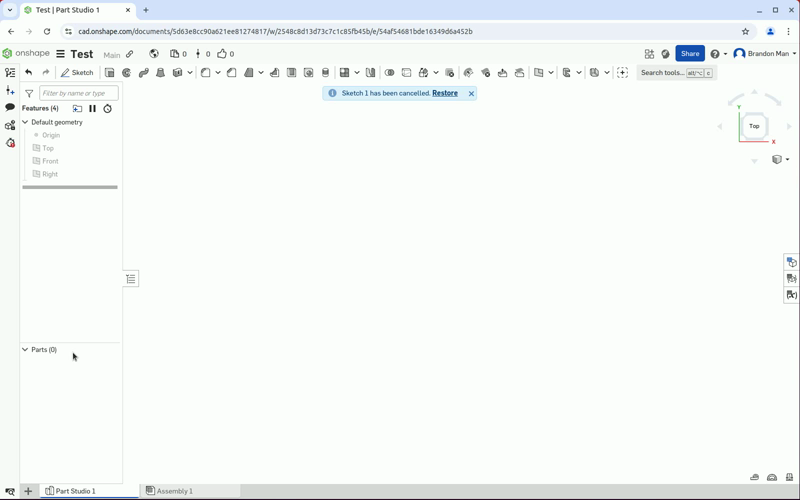
key(y)
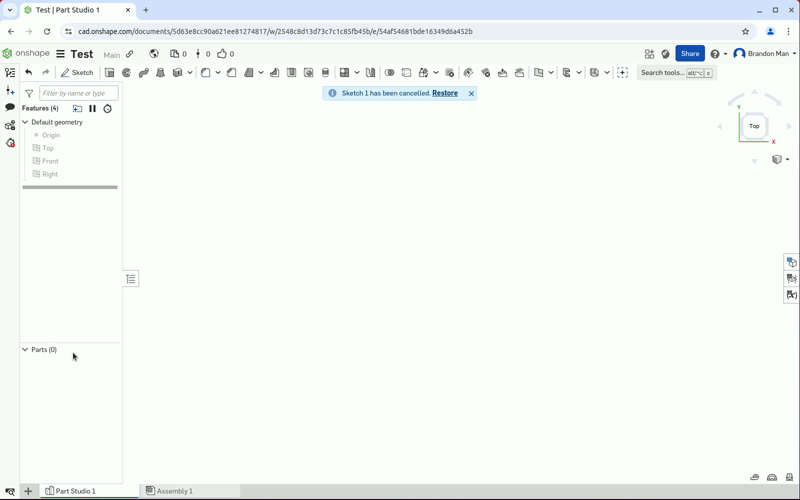
key(shift+p)
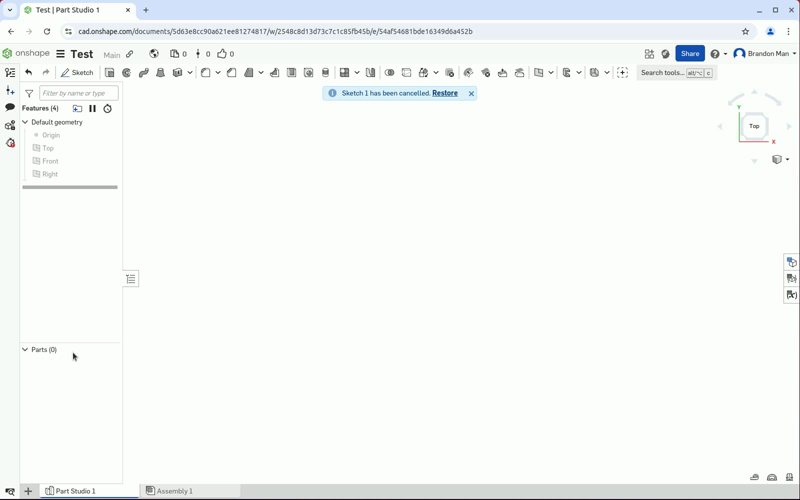
key(space)
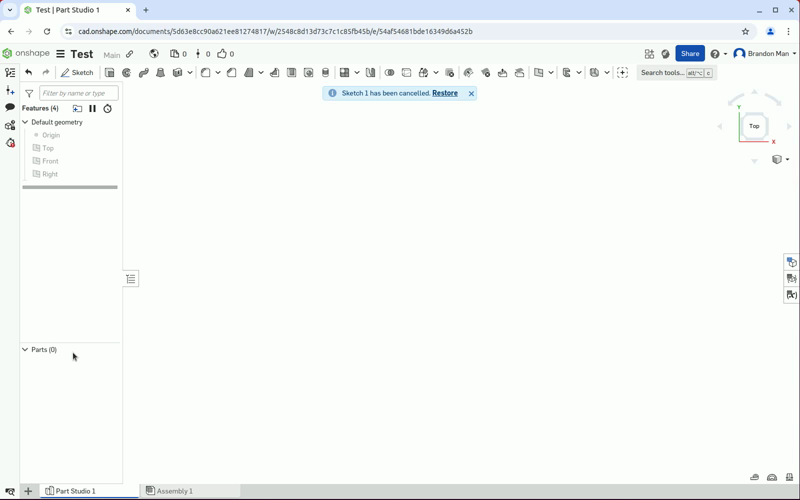
key_down(shift)
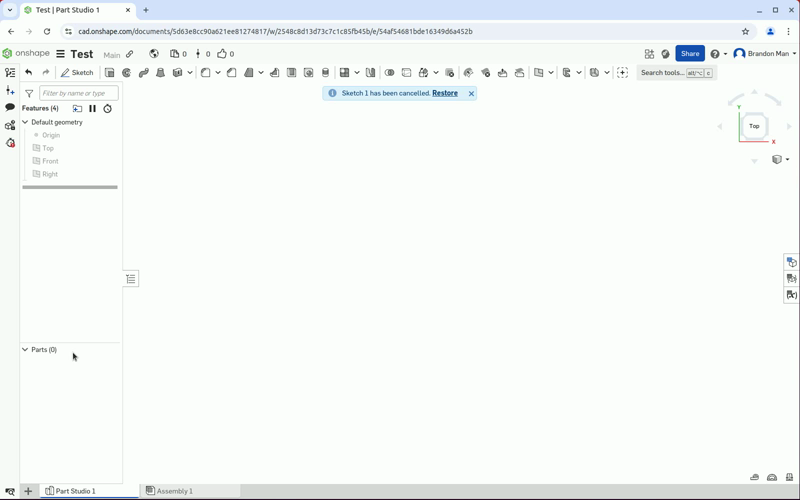
key(up)
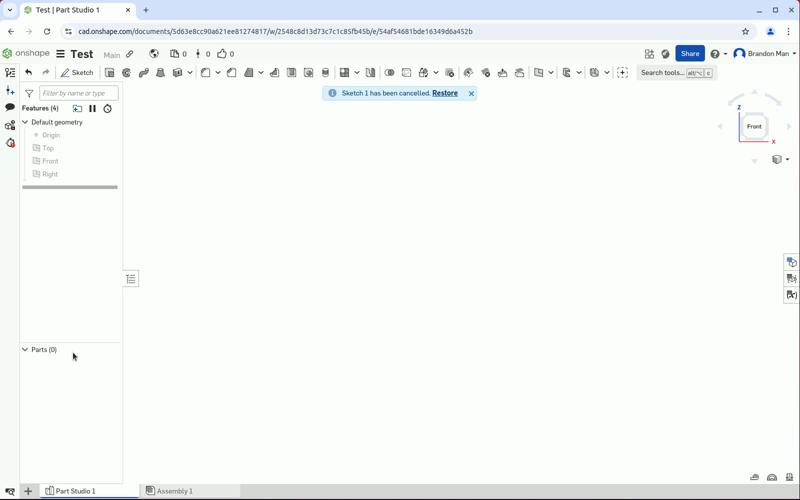
key_up(shift)
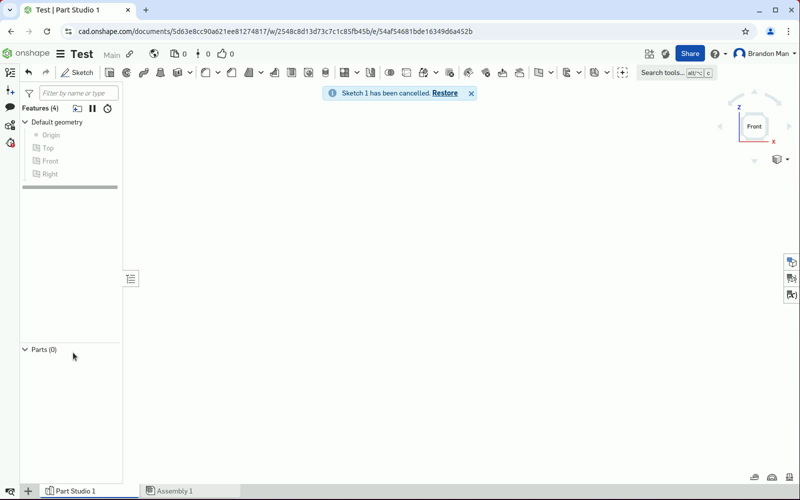
mouse_move(73, 352)
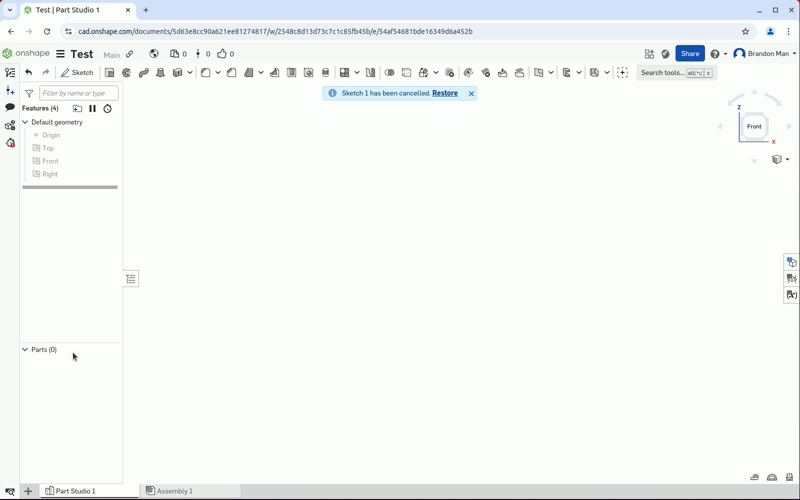
key(shift+y)
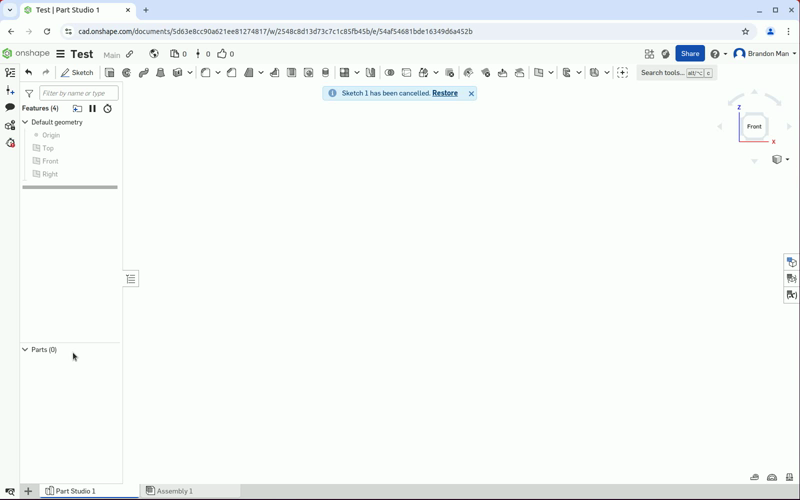
key(shift+s)
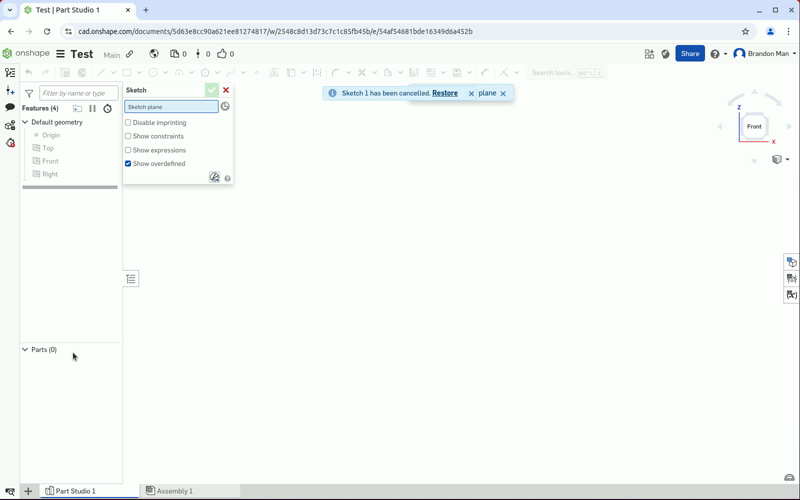
mouse_move(73, 163)
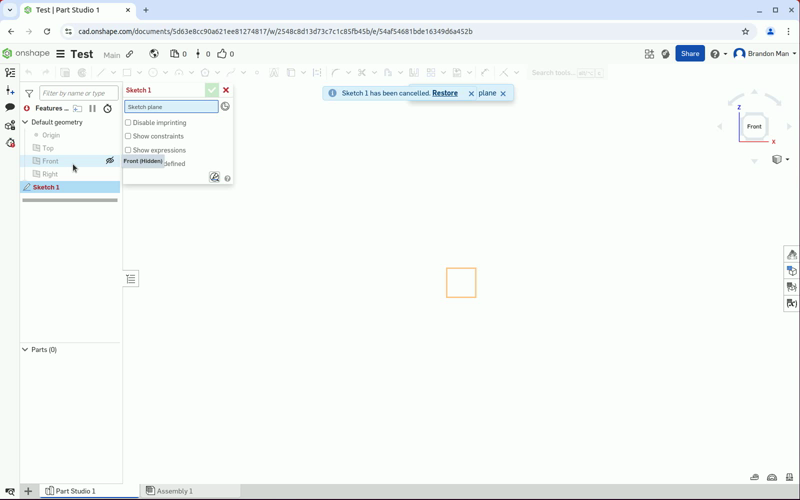
click(73, 163)
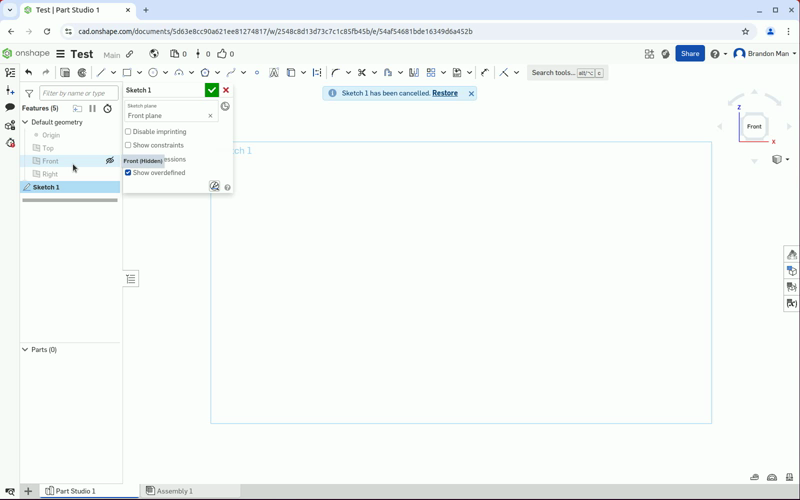
mouse_move(73, 352)
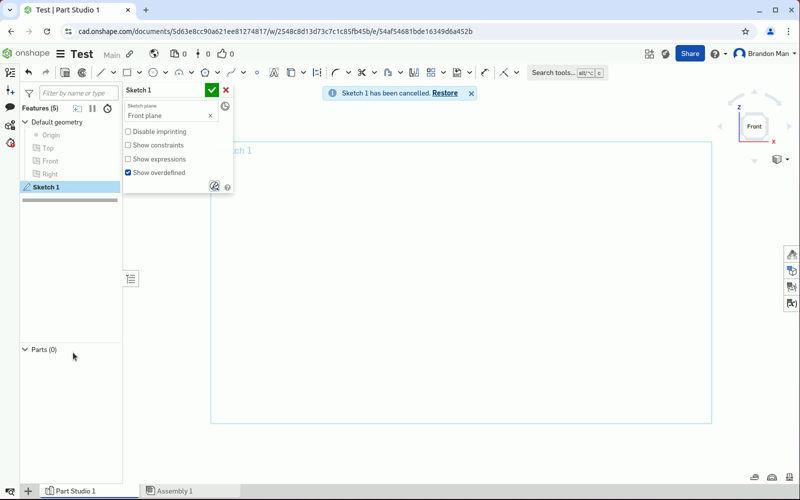
key(y)
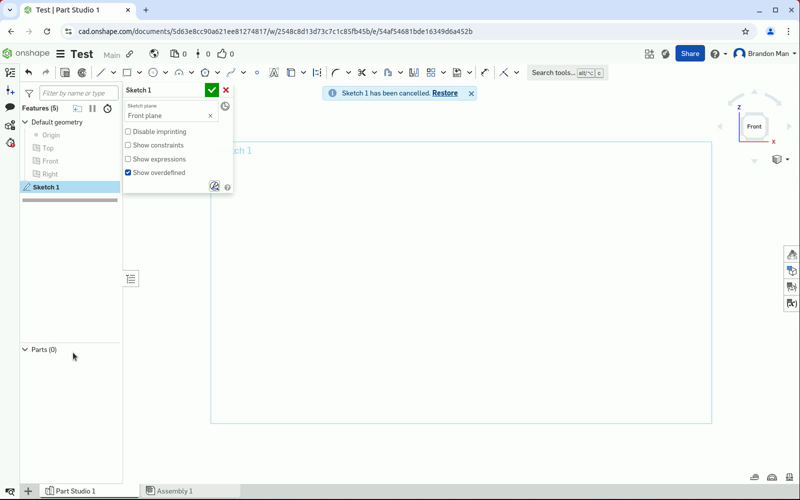
key(l)
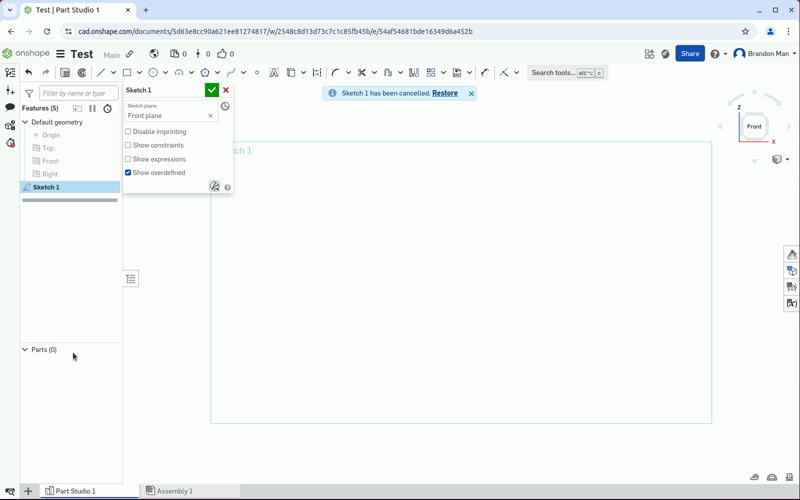
key_down(shift)
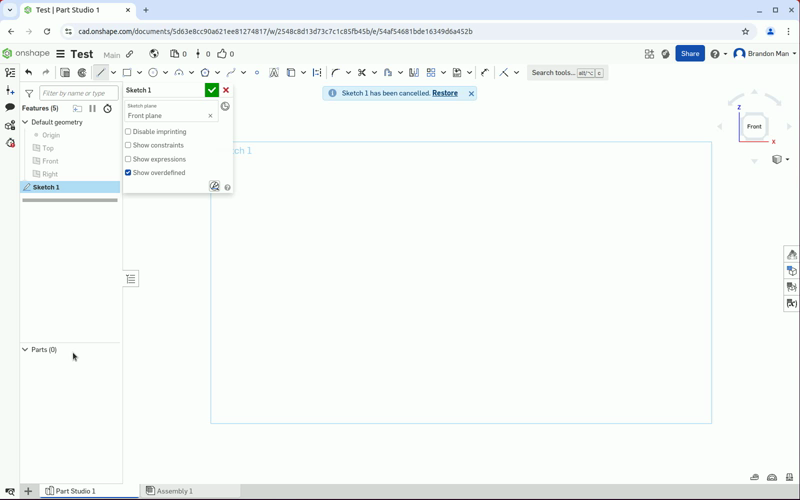
mouse_move(460, 395)
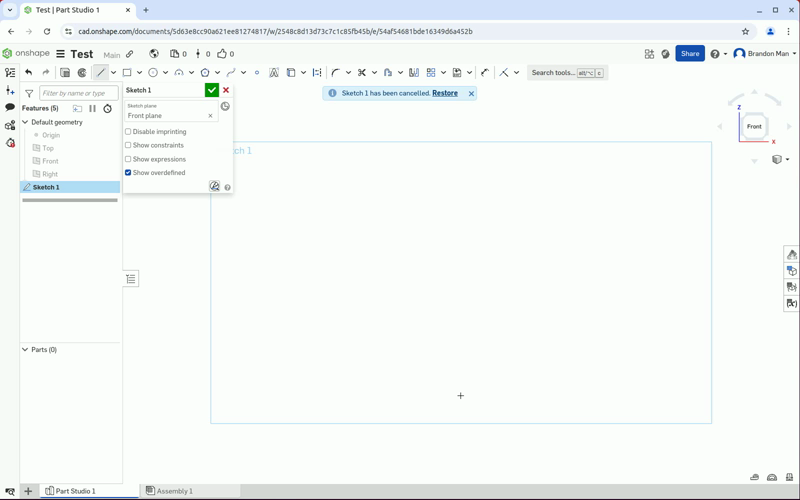
click(460, 395)
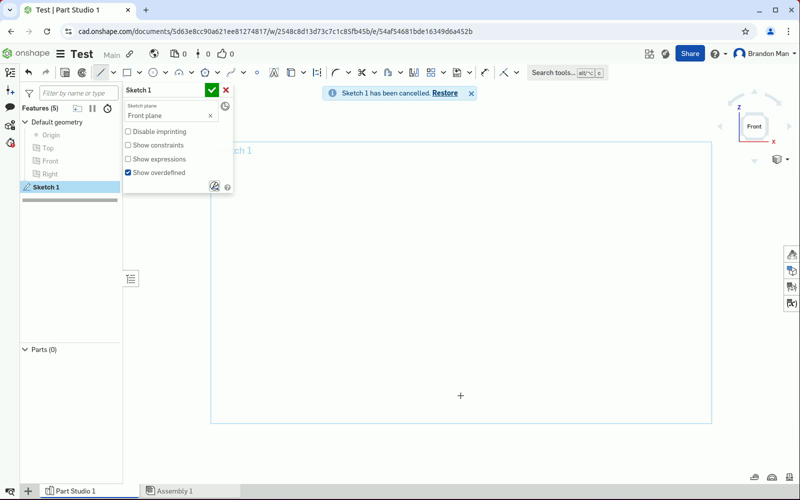
key_up(shift)
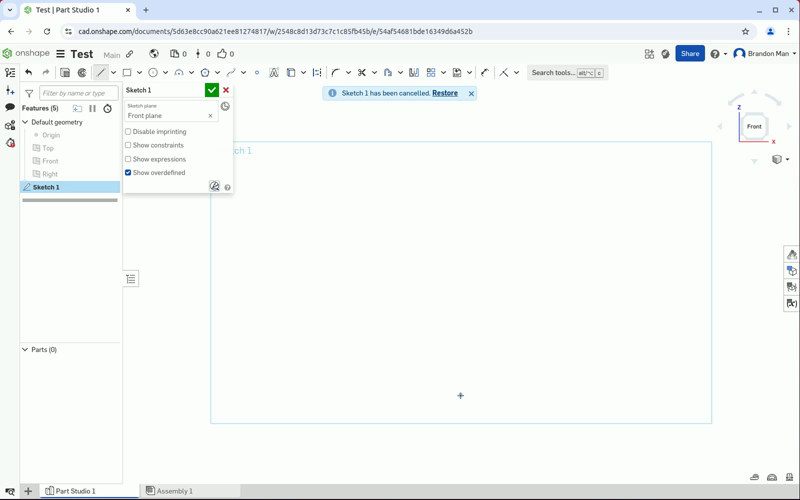
key_down(shift)
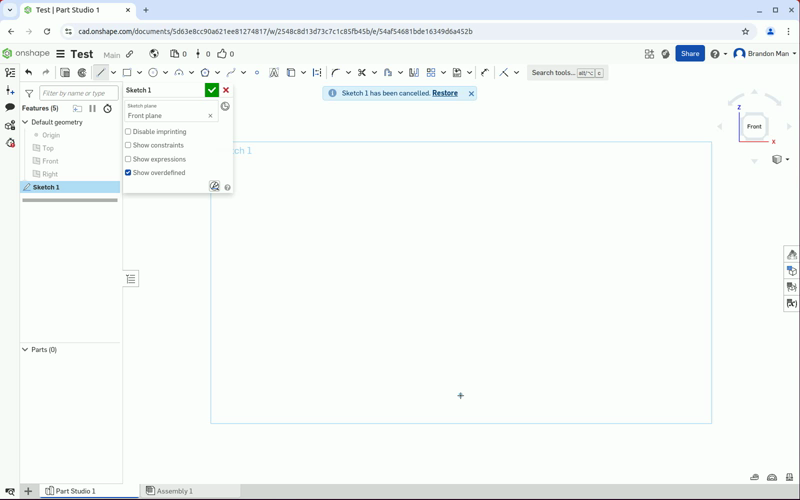
mouse_move(573, 395)
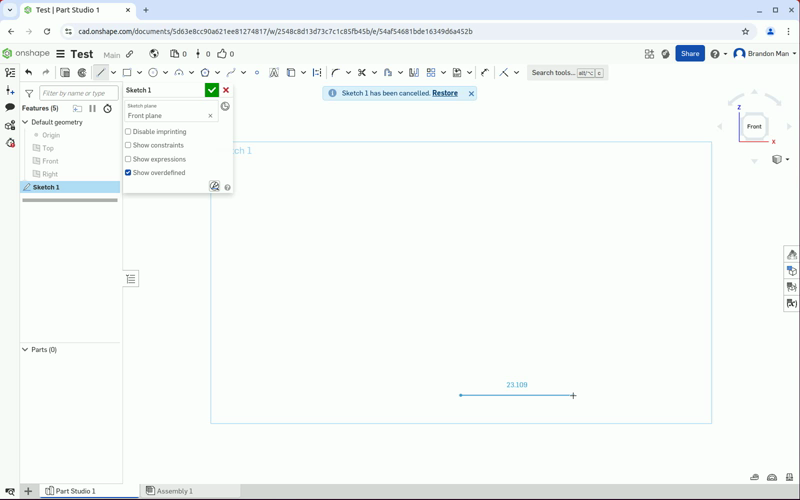
click(573, 395)
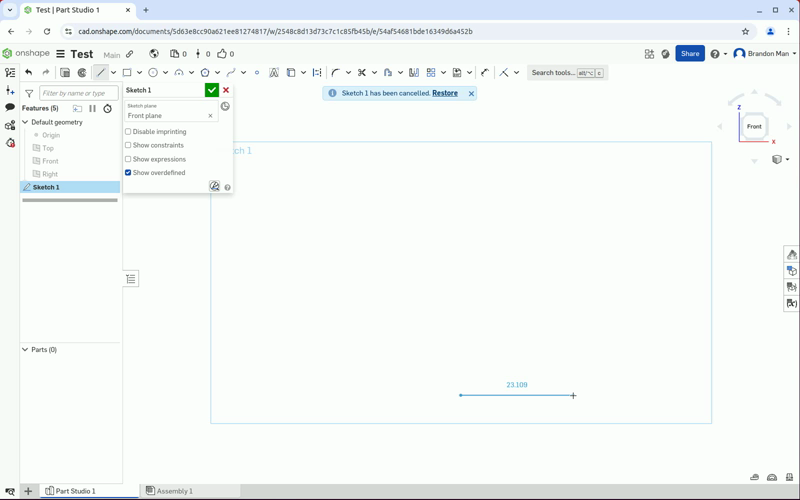
key_up(shift)
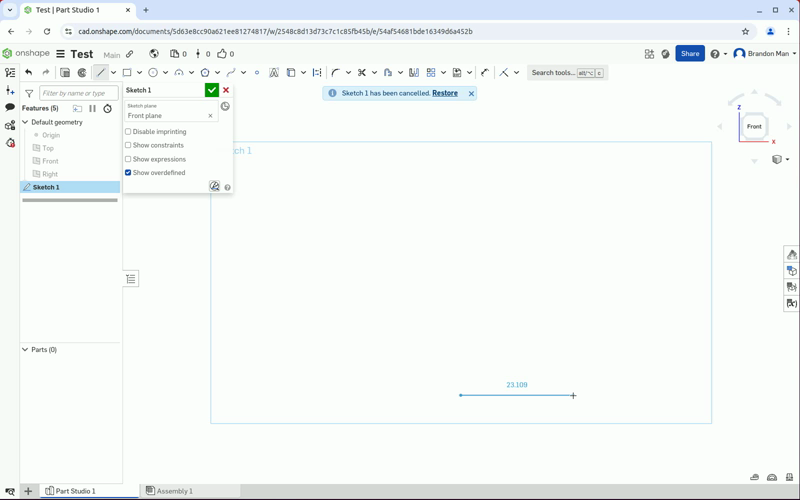
key_down(shift)
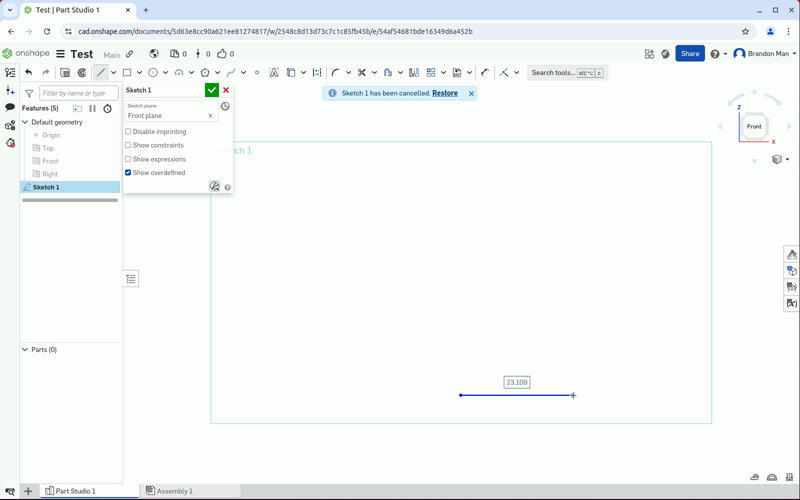
mouse_move(573, 282)
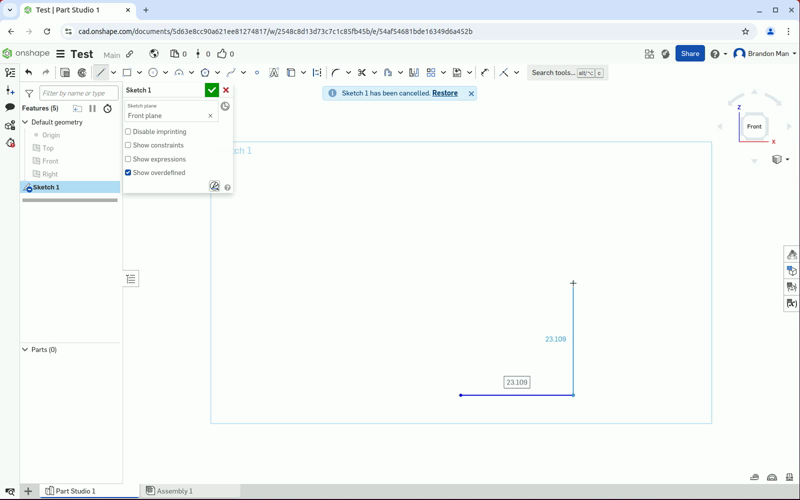
click(573, 282)
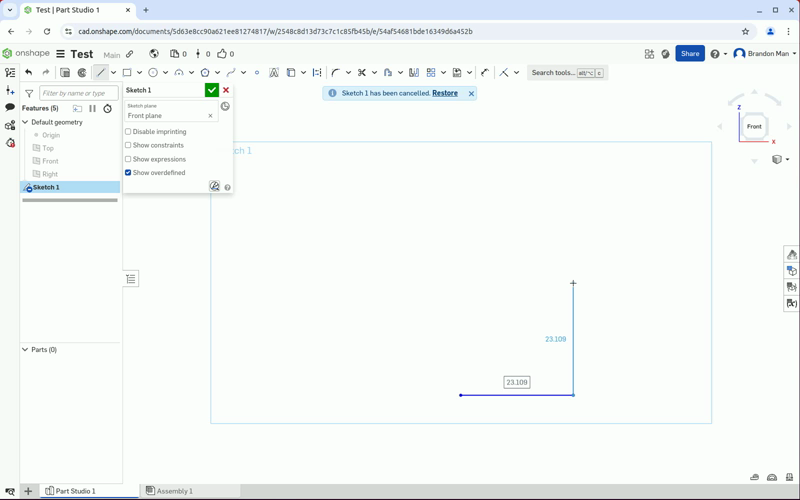
key_up(shift)
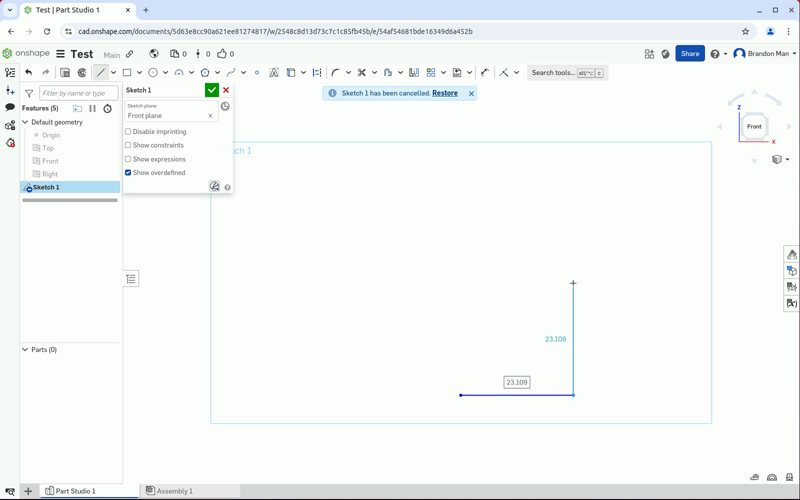
key_down(shift)
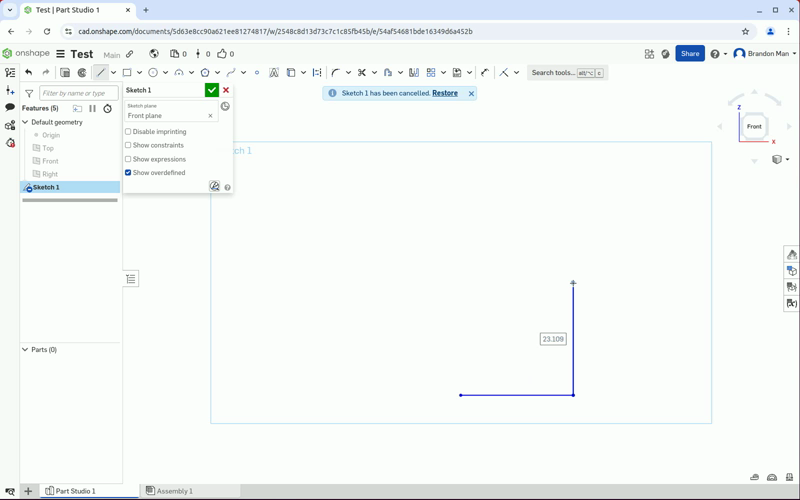
mouse_move(460, 282)
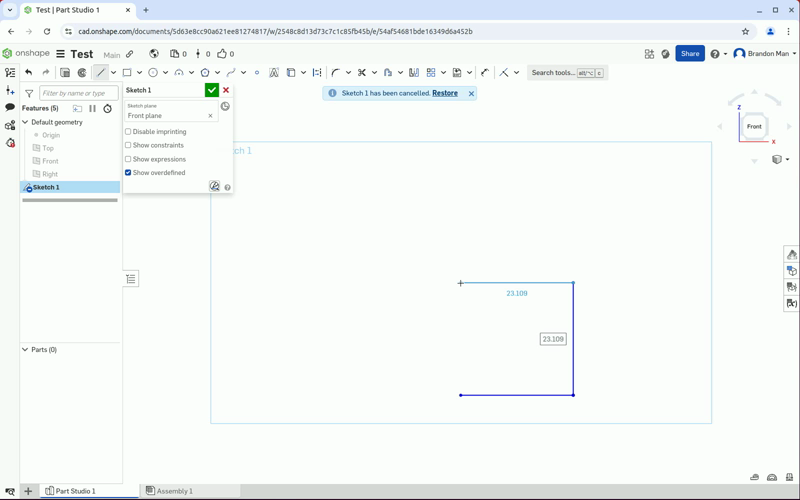
click(460, 282)
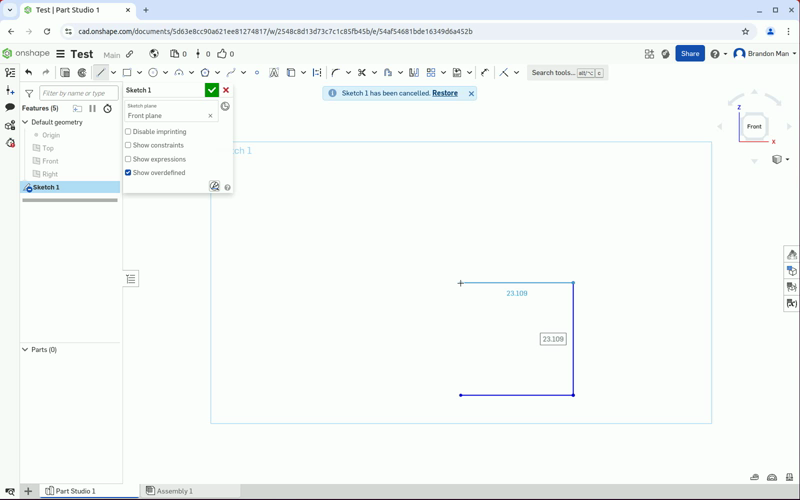
key_up(shift)
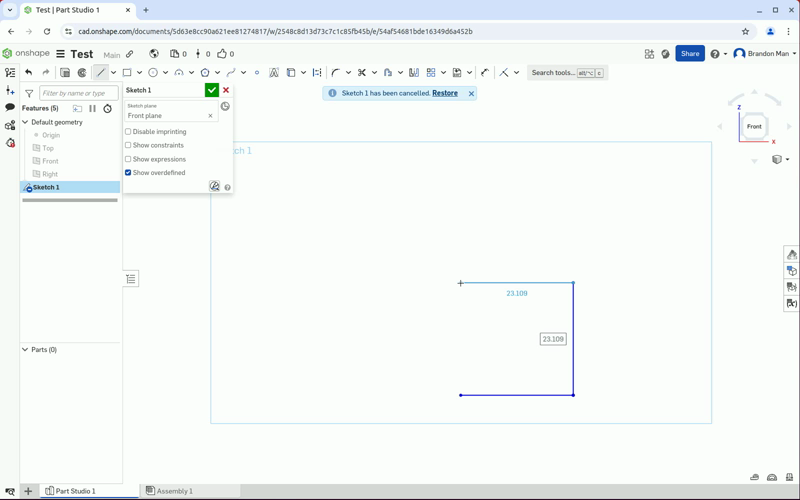
key_down(shift)
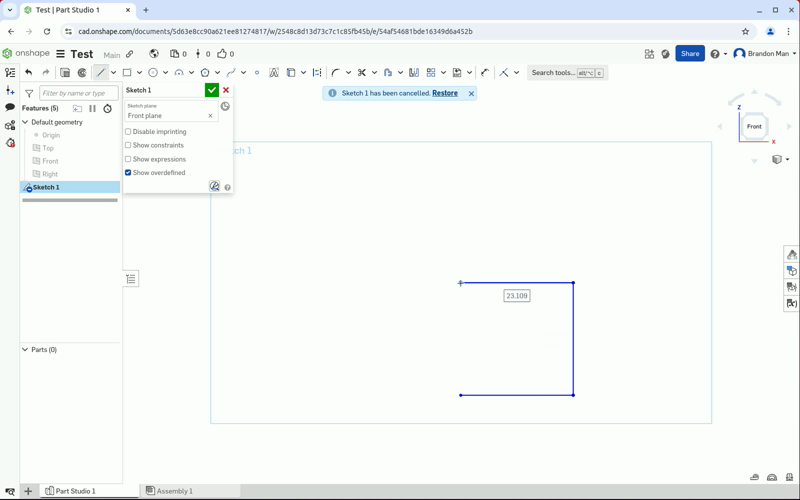
mouse_move(460, 395)
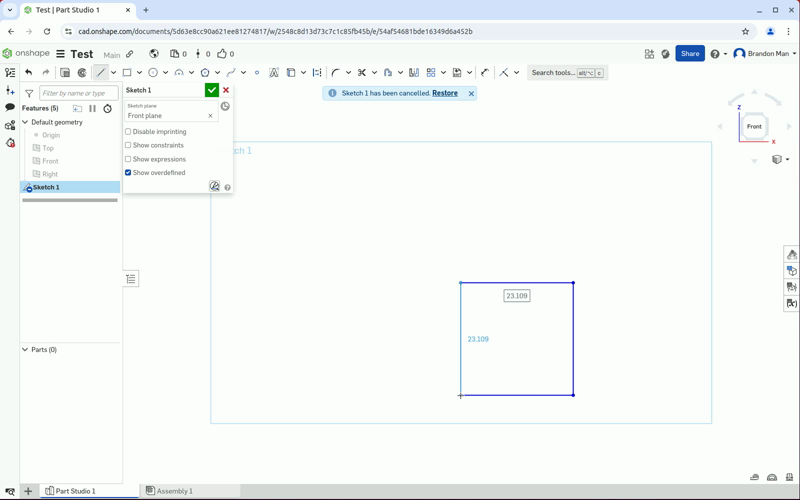
key_up(shift)
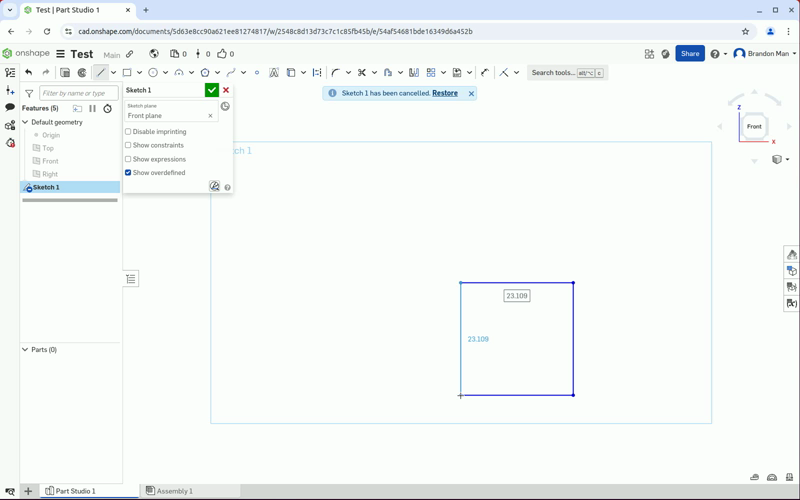
click(460, 395)
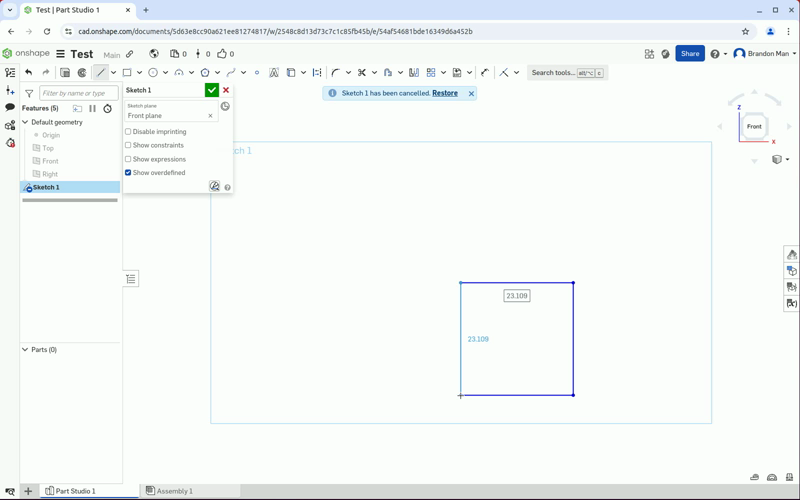
key(esc)
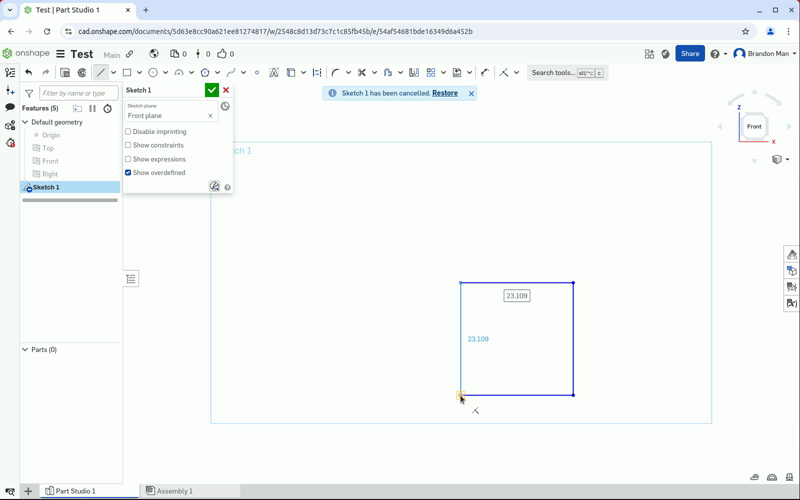
mouse_move(495, 371)
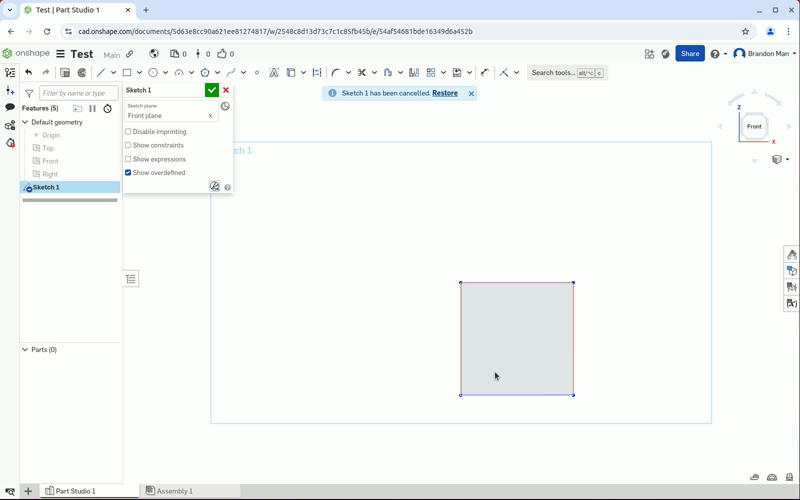
click(495, 371)
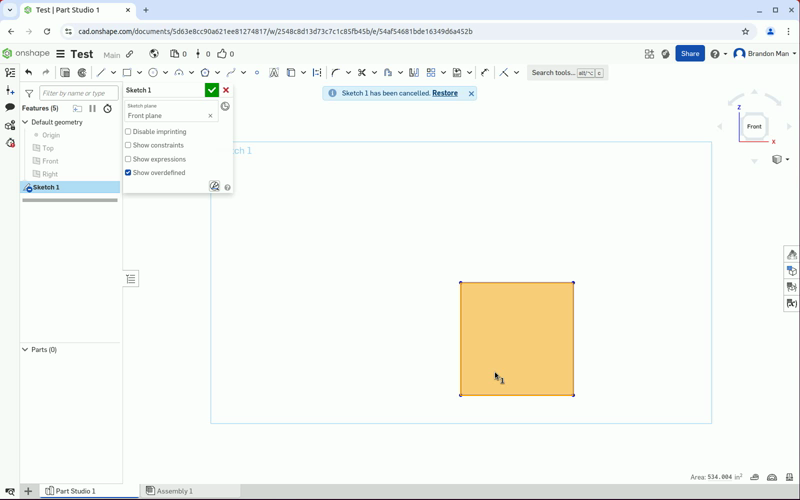
mouse_move(73, 352)
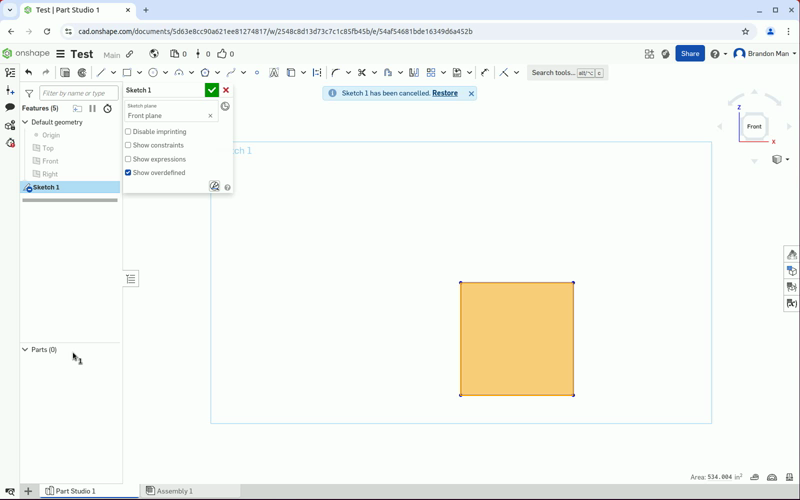
key(shift+y)
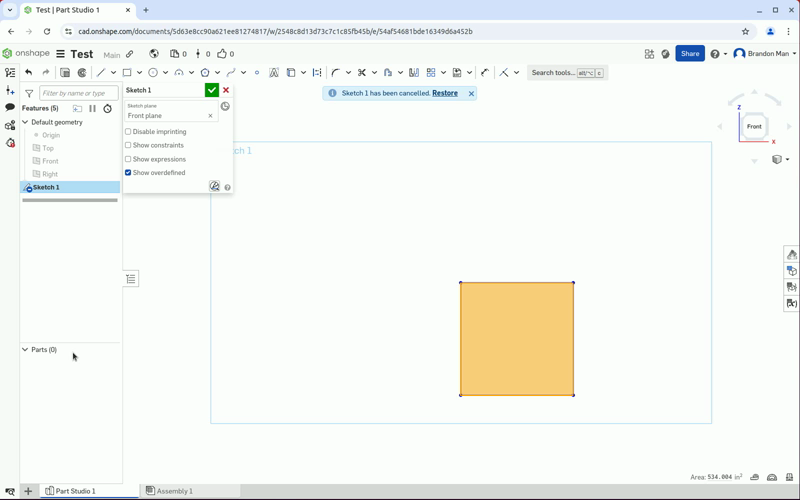
key(shift+e)
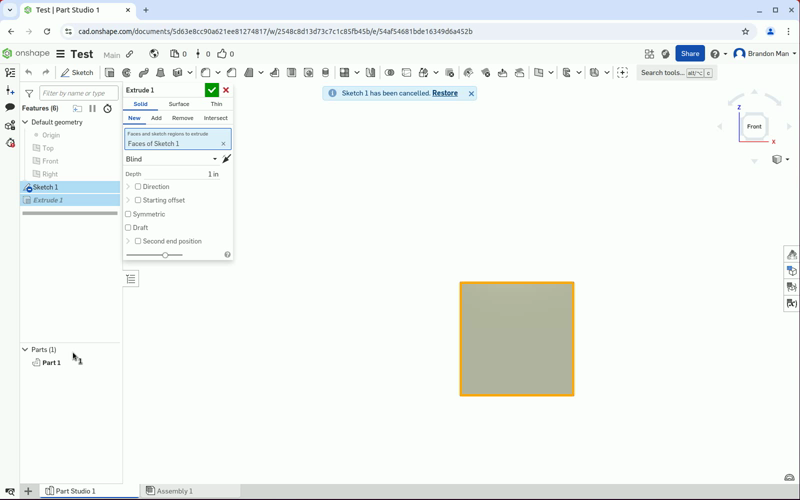
mouse_move(143, 106)
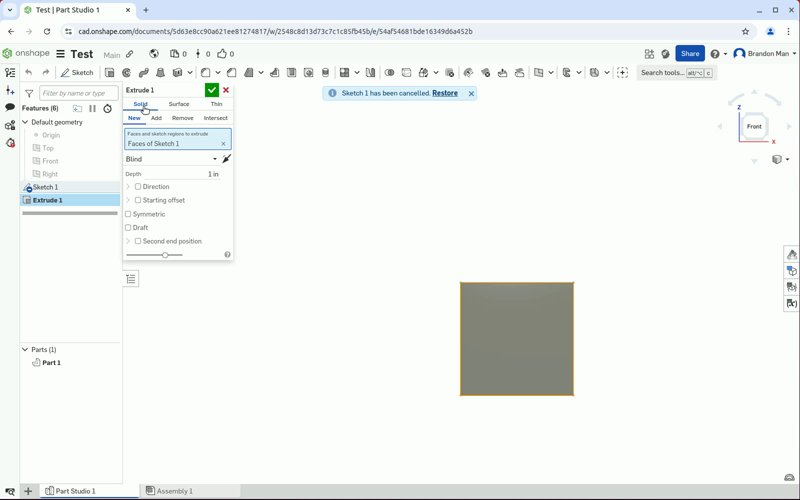
click(143, 106)
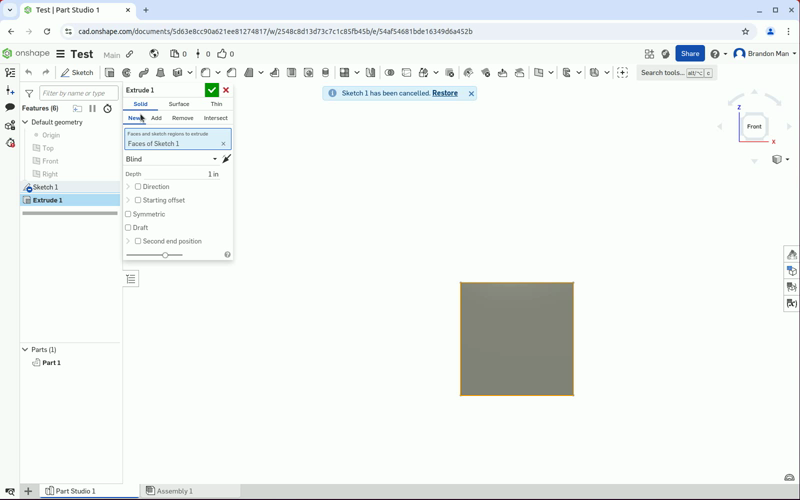
mouse_move(137, 120)
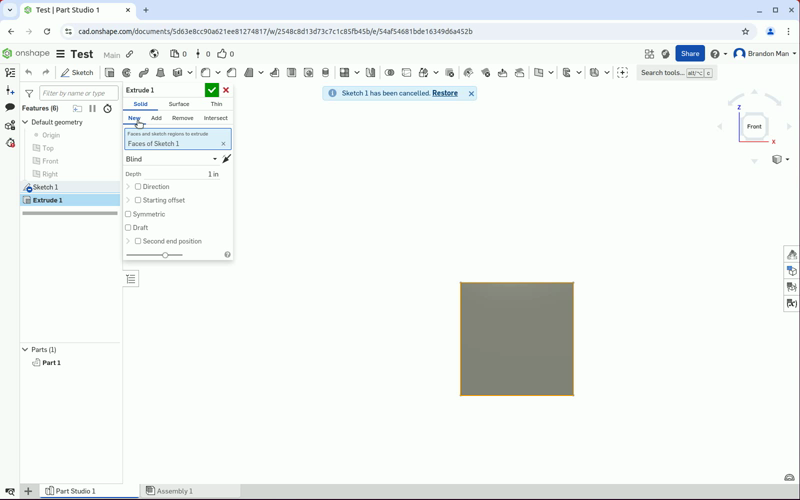
click(137, 120)
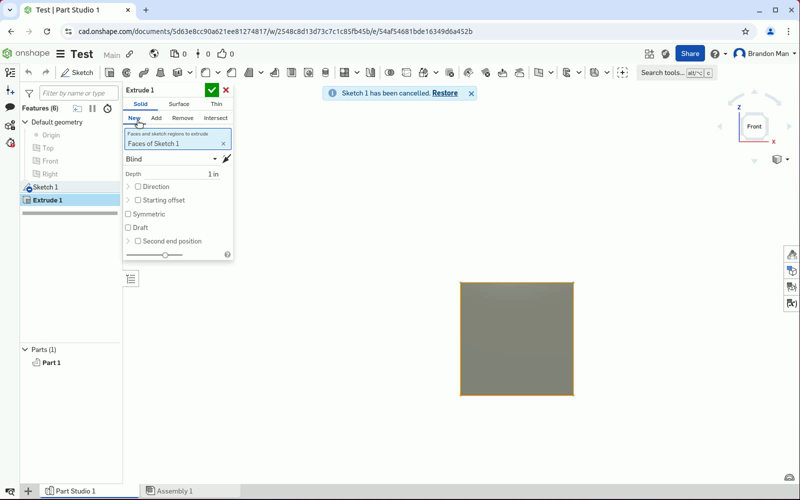
key(tab, 4)
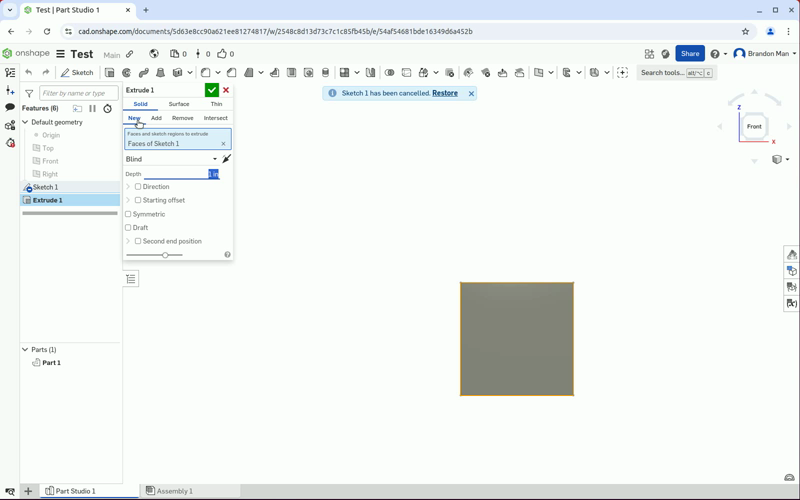
text(3.851)
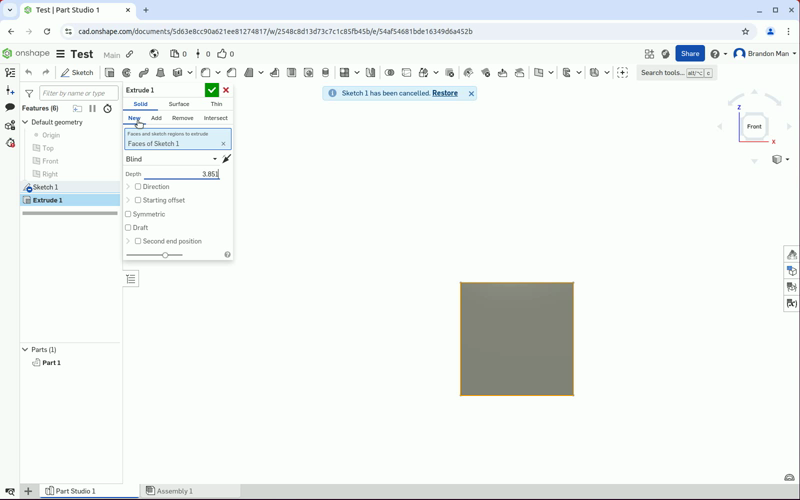
key(enter)
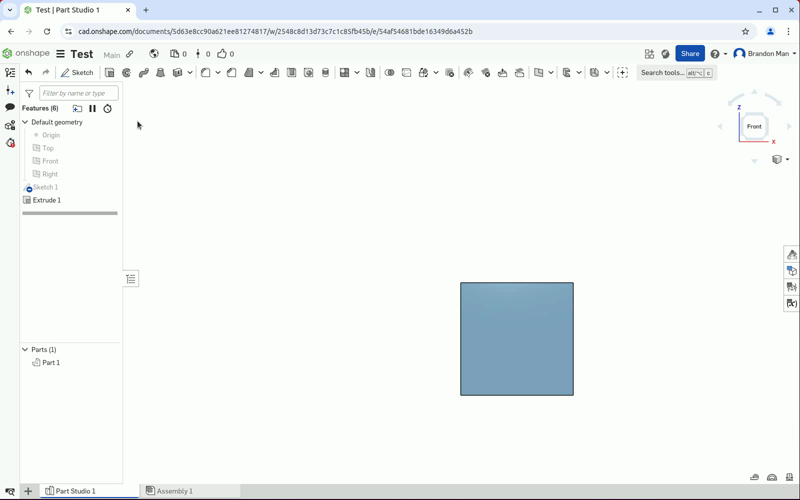
key(shift+h)
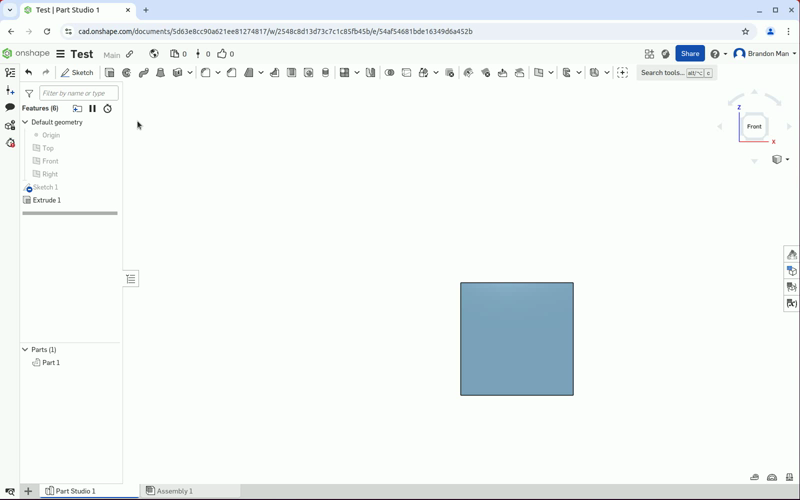
key(shift+h)
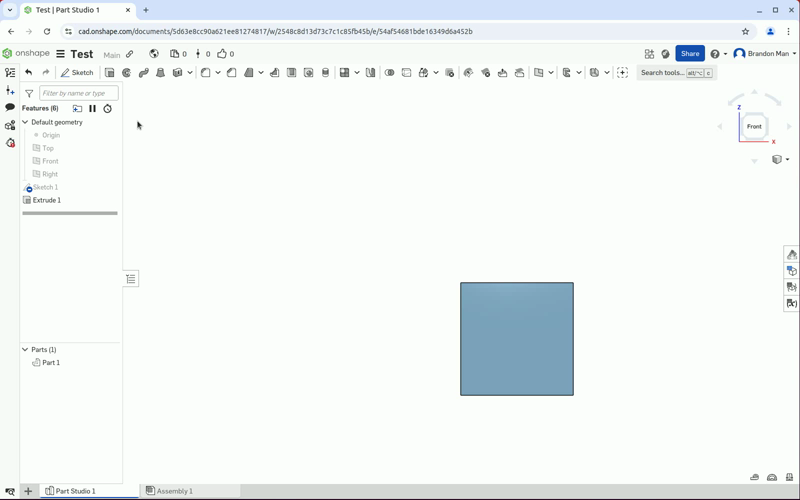
mouse_move(73, 189)
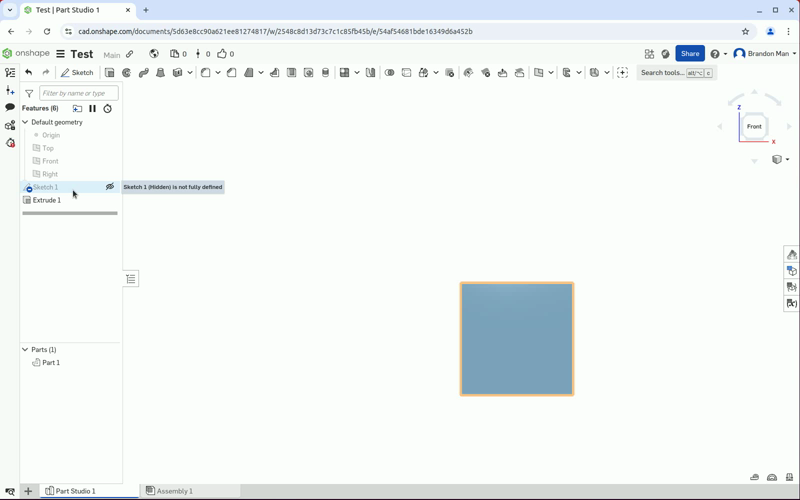
click(73, 189)
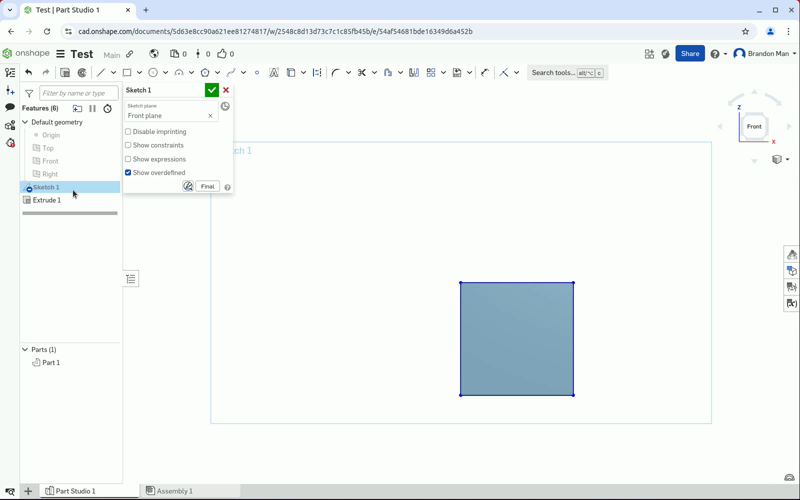
mouse_move(229, 92)
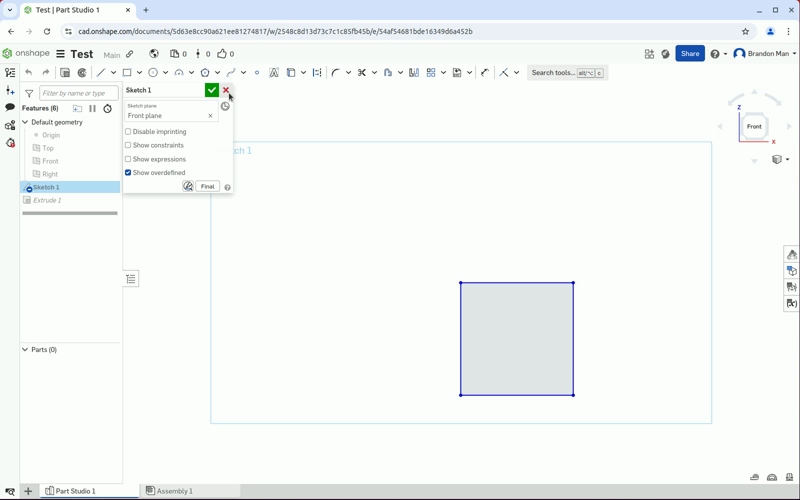
click(229, 92)
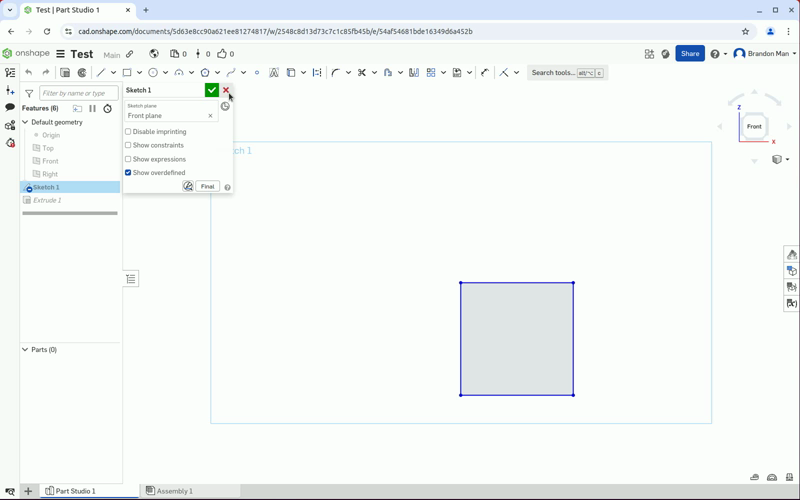
key(shift+s)
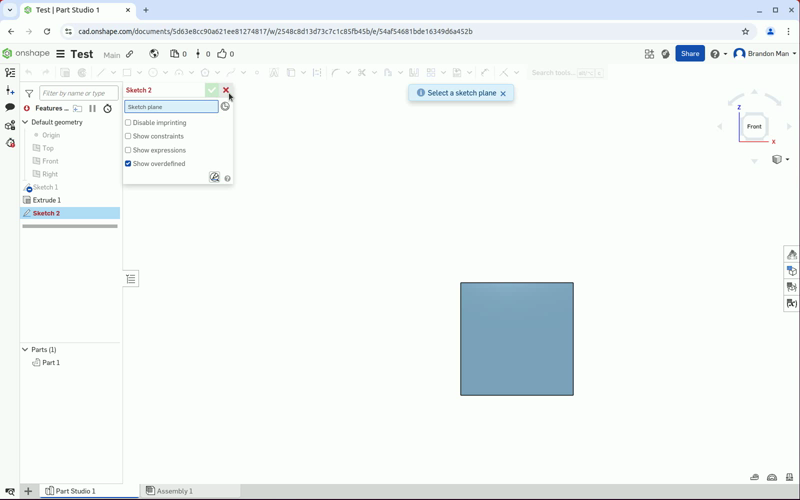
mouse_move(73, 163)
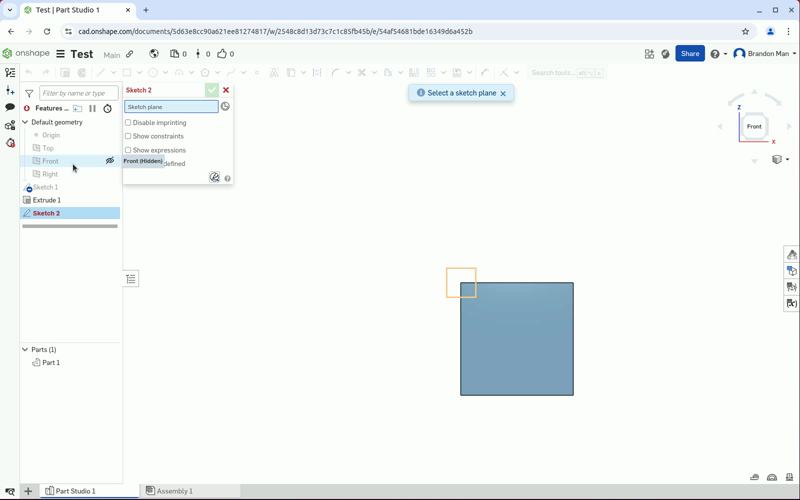
click(73, 163)
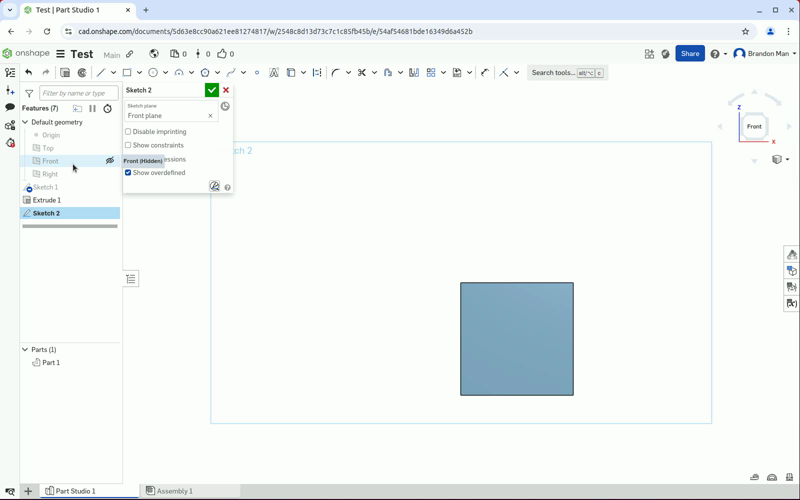
mouse_move(73, 352)
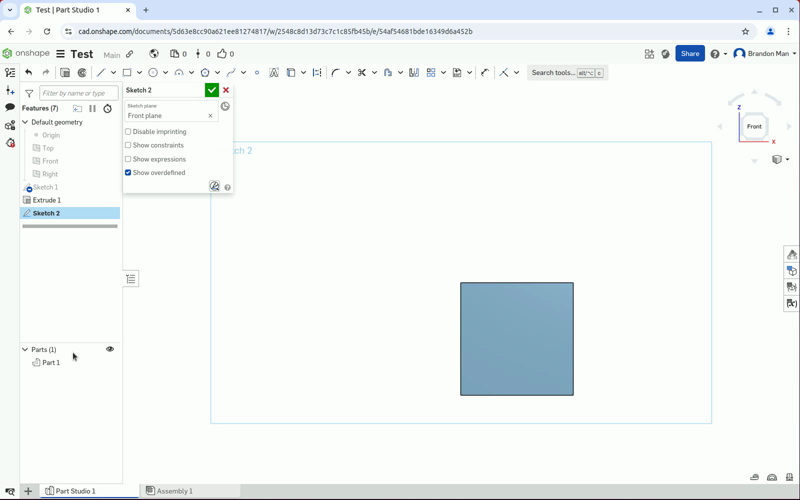
key(y)
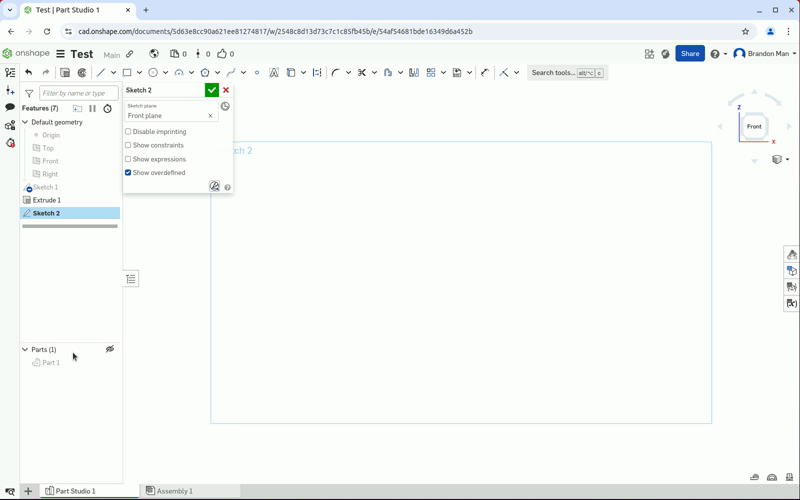
key(l)
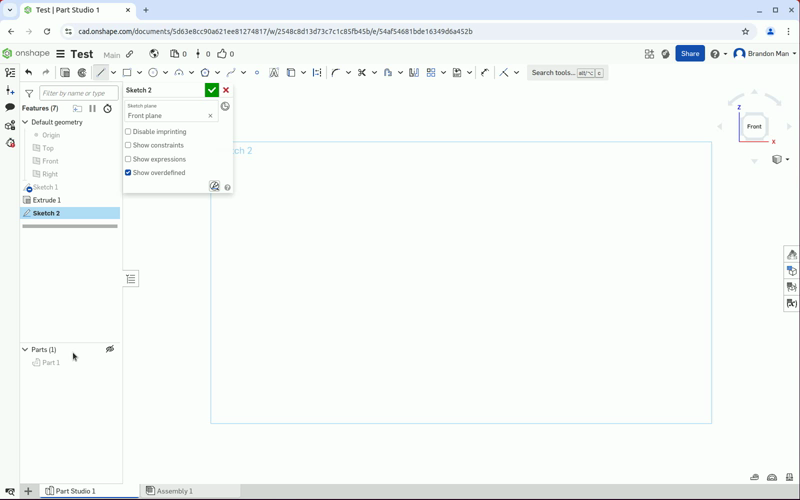
key_down(shift)
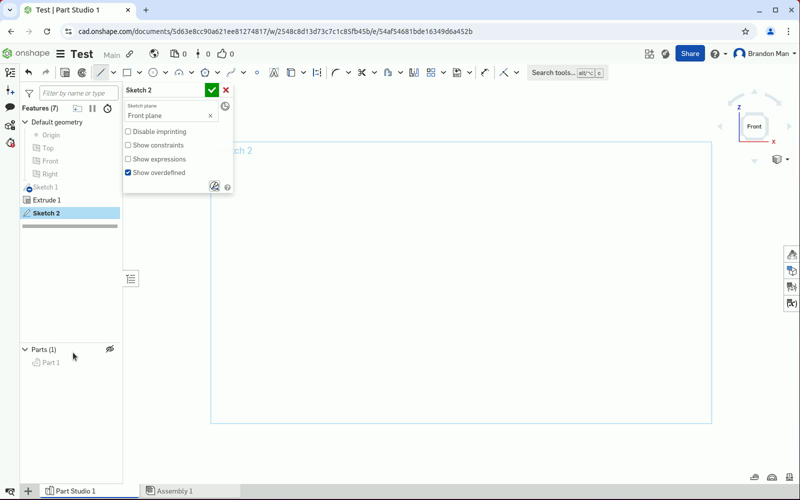
mouse_move(505, 304)
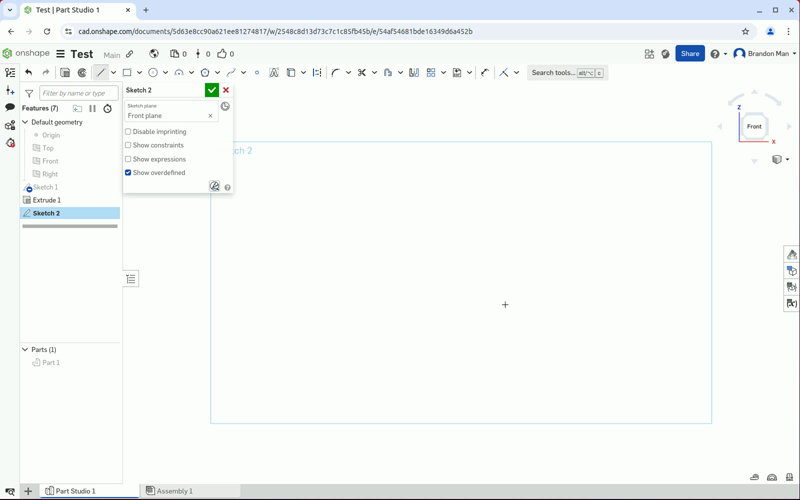
click(505, 304)
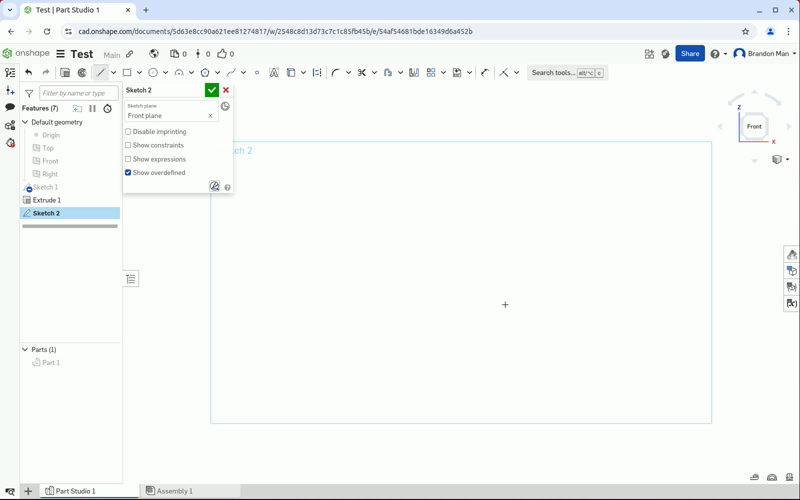
key_up(shift)
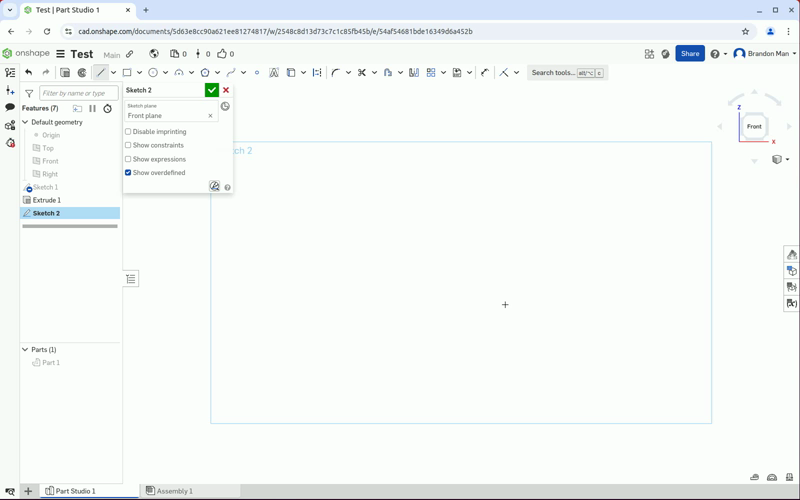
key_down(shift)
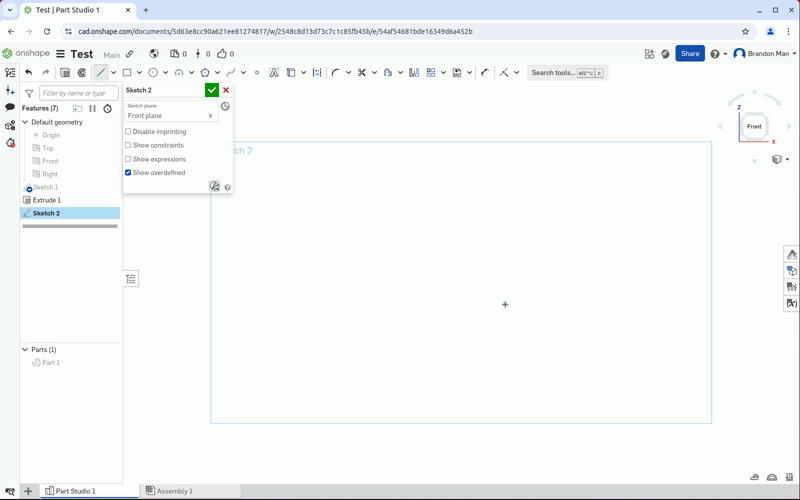
mouse_move(535, 304)
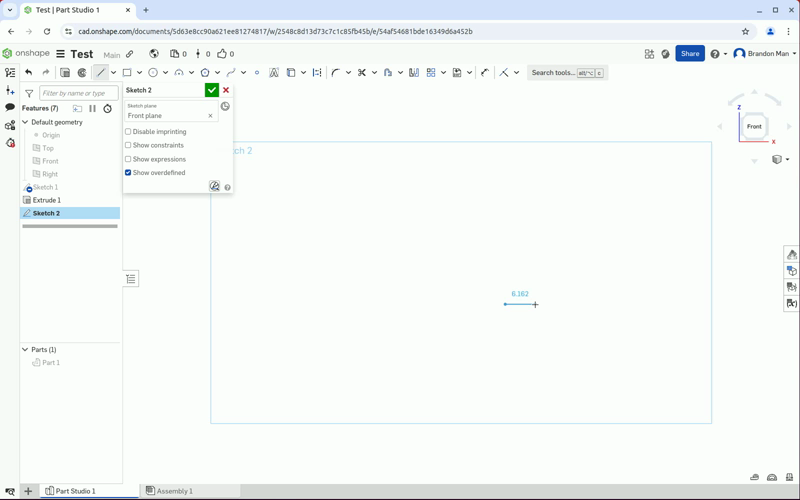
mouse_move(528, 304)
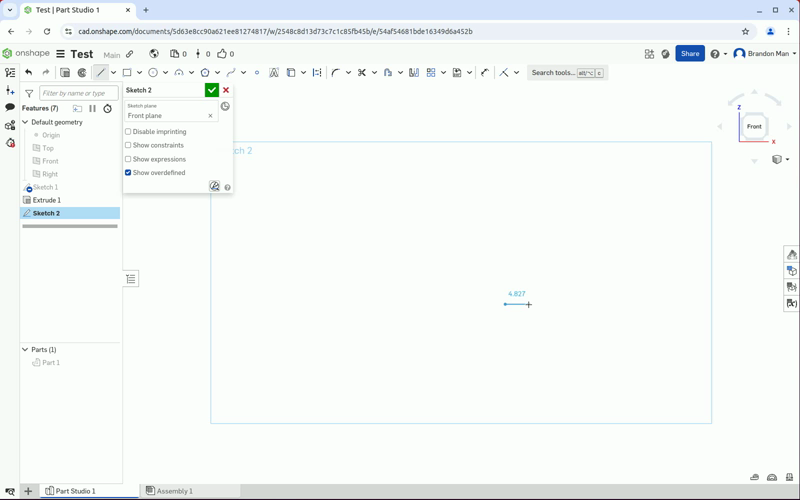
click(528, 304)
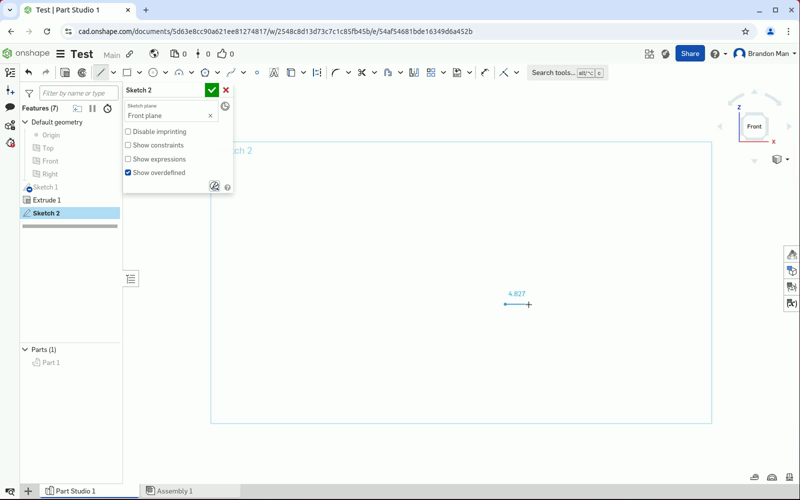
key_up(shift)
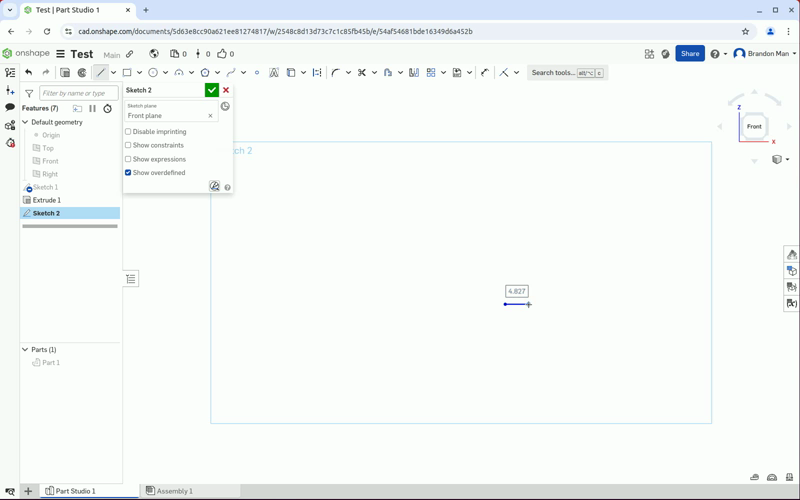
key_down(shift)
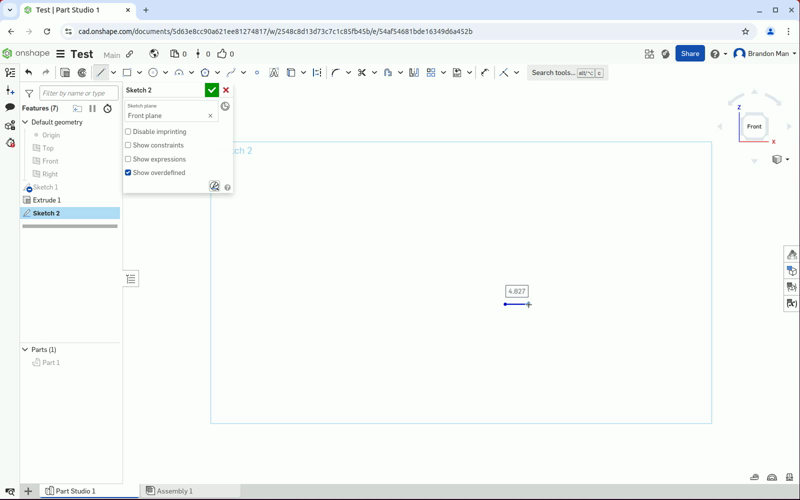
mouse_move(558, 304)
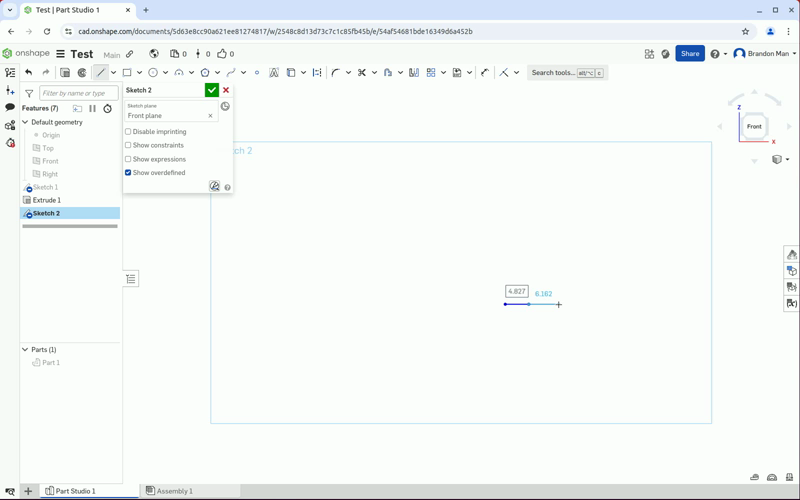
mouse_move(528, 282)
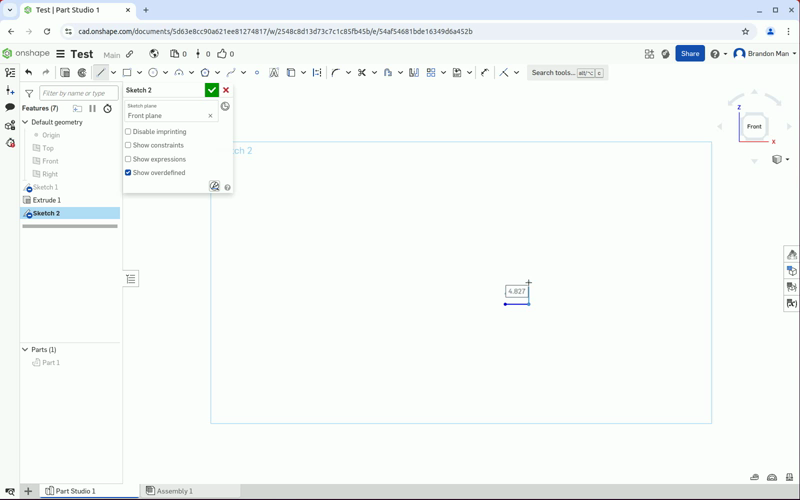
click(528, 282)
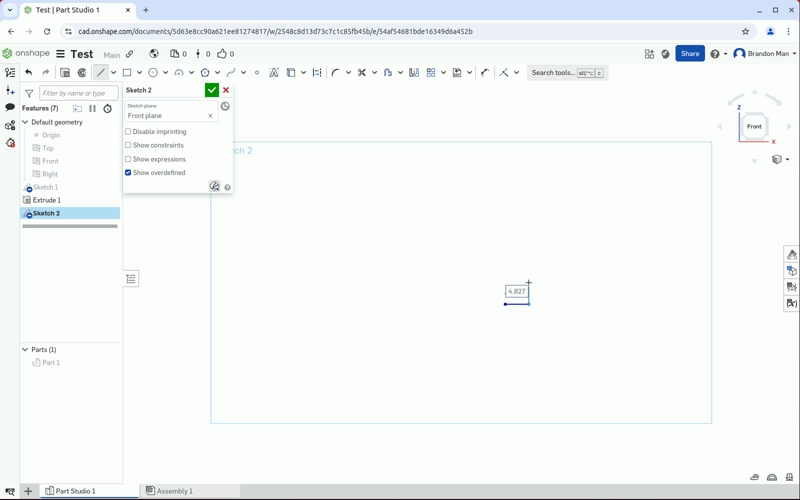
key_up(shift)
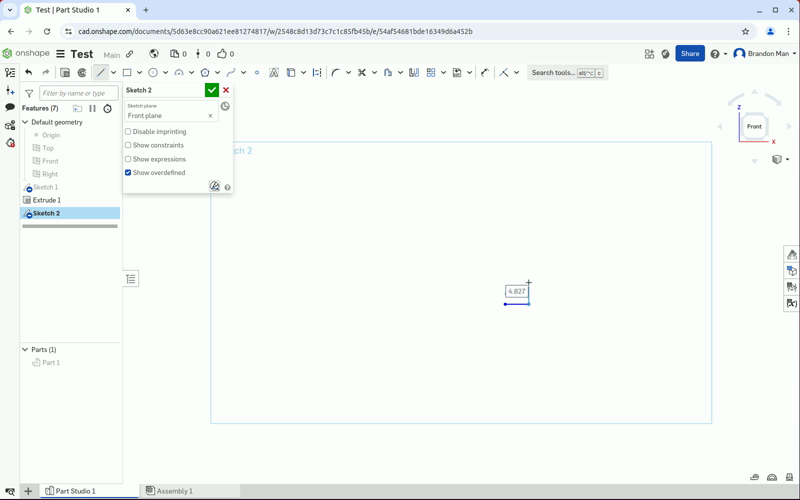
key_down(shift)
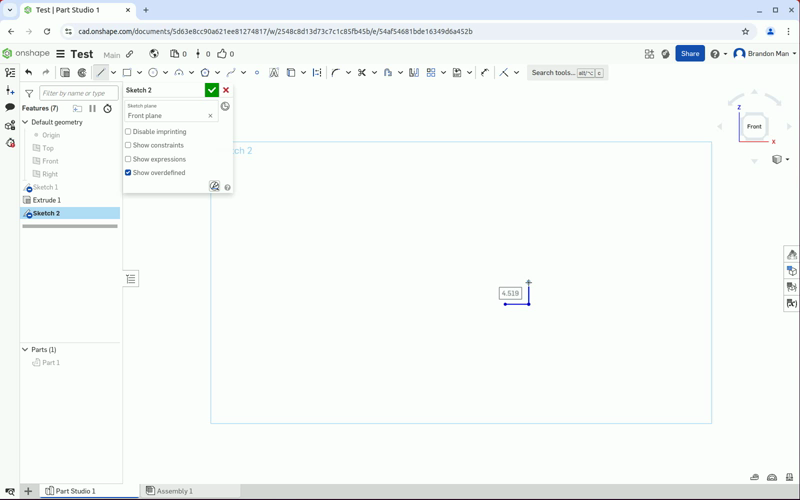
mouse_move(558, 282)
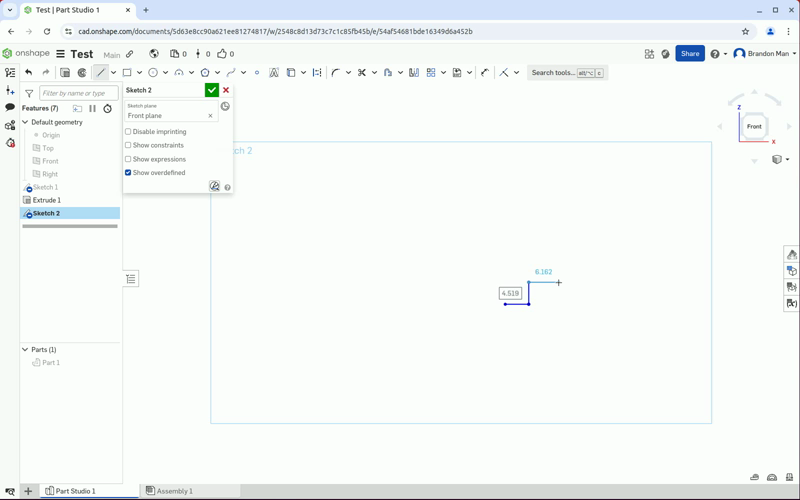
mouse_move(505, 282)
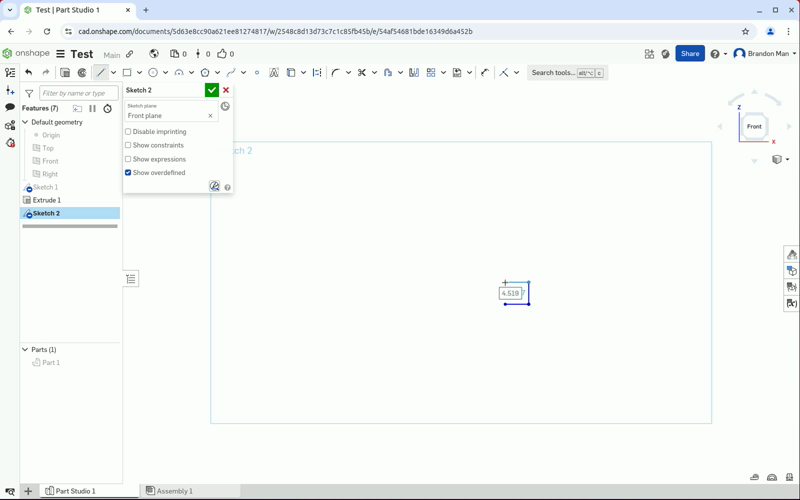
click(505, 282)
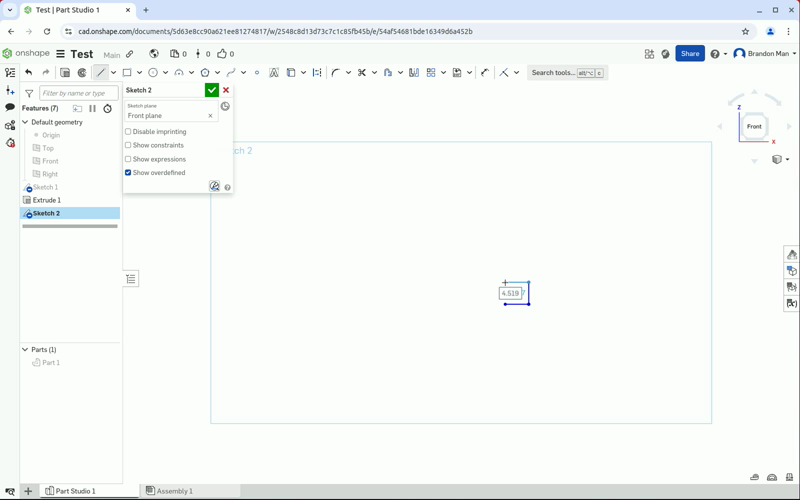
key_up(shift)
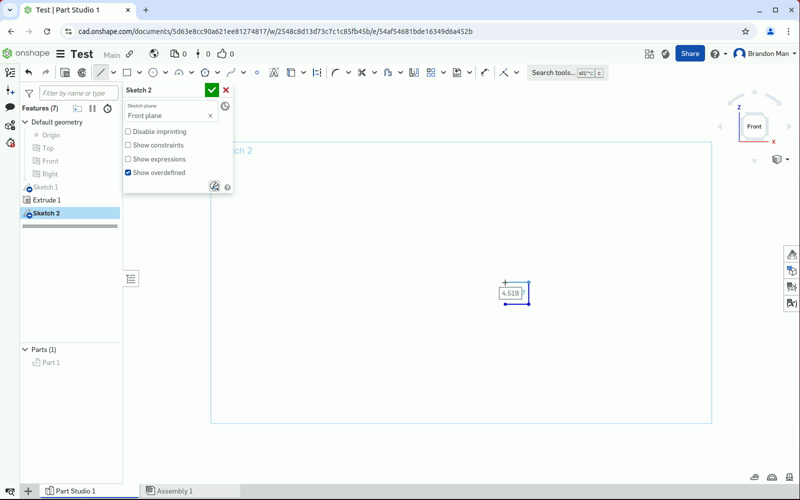
mouse_move(535, 282)
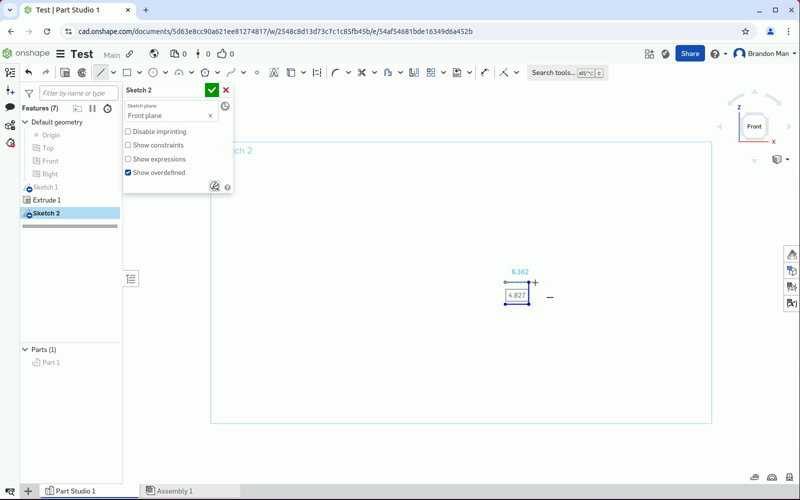
key_down(shift)
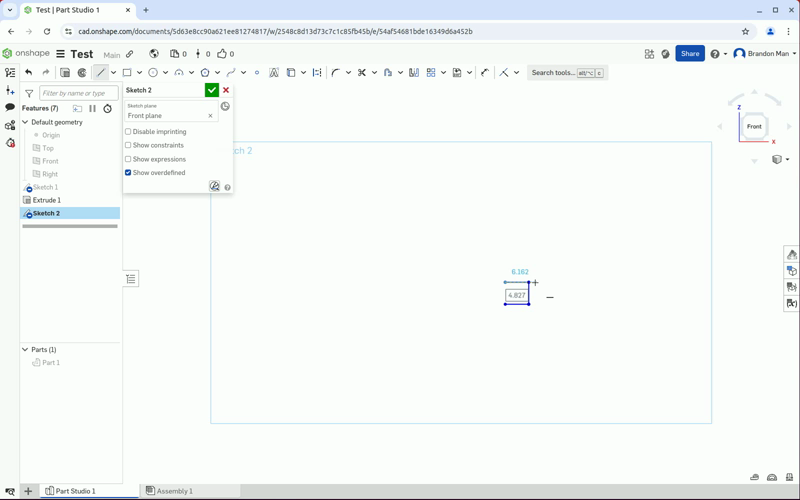
mouse_move(505, 304)
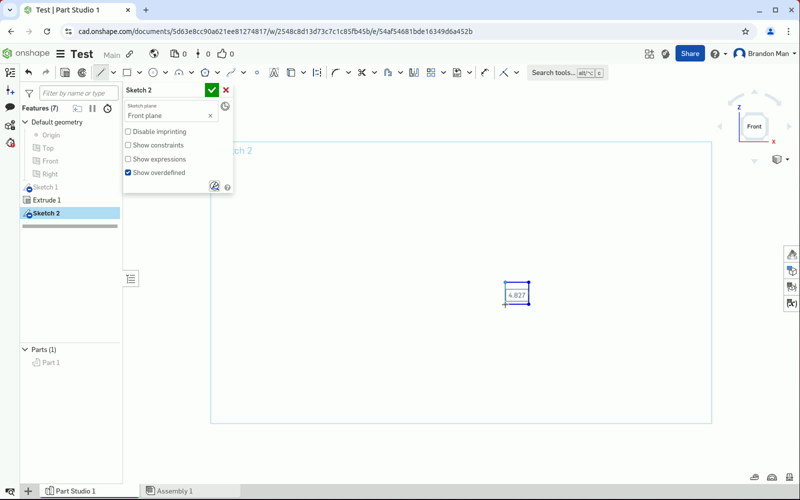
key_up(shift)
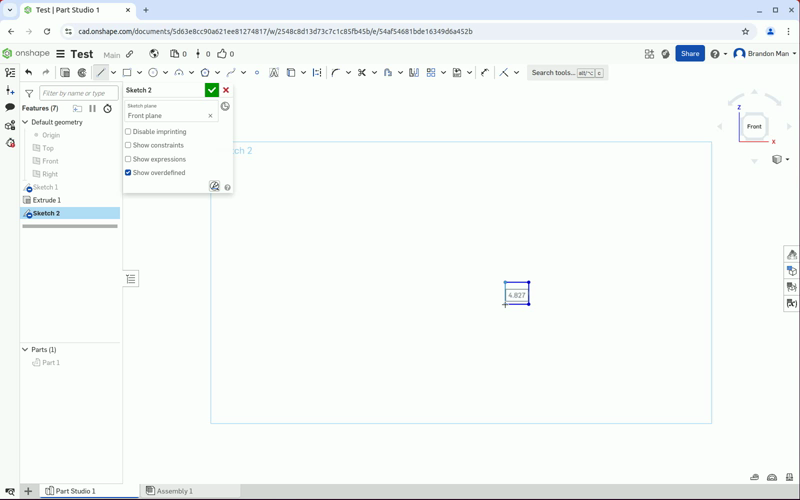
click(505, 304)
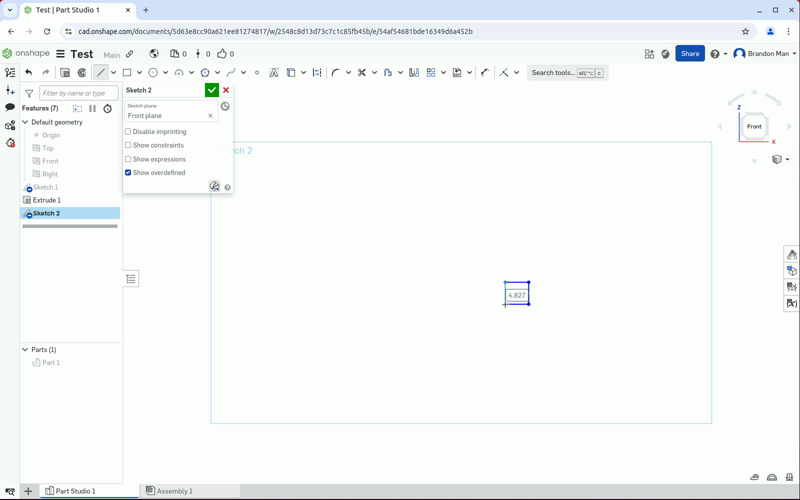
key(esc)
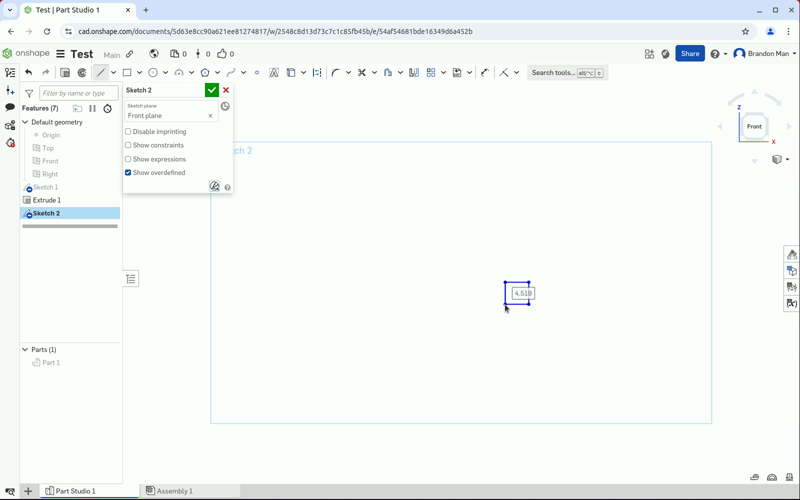
mouse_move(509, 301)
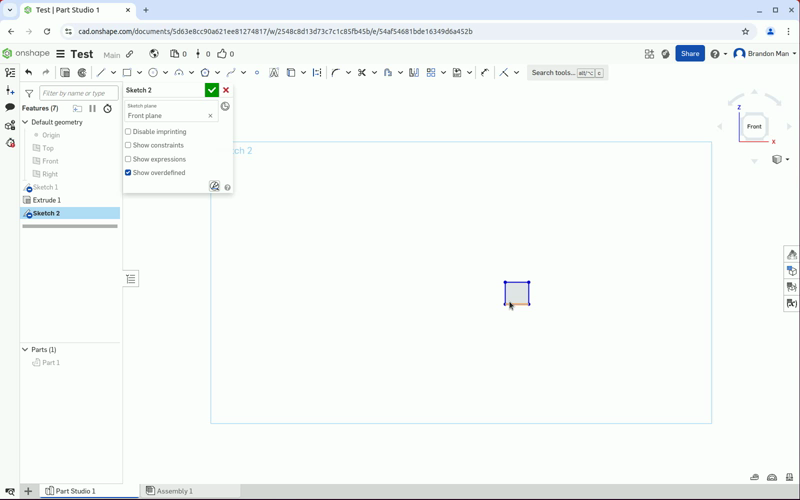
scroll(6)
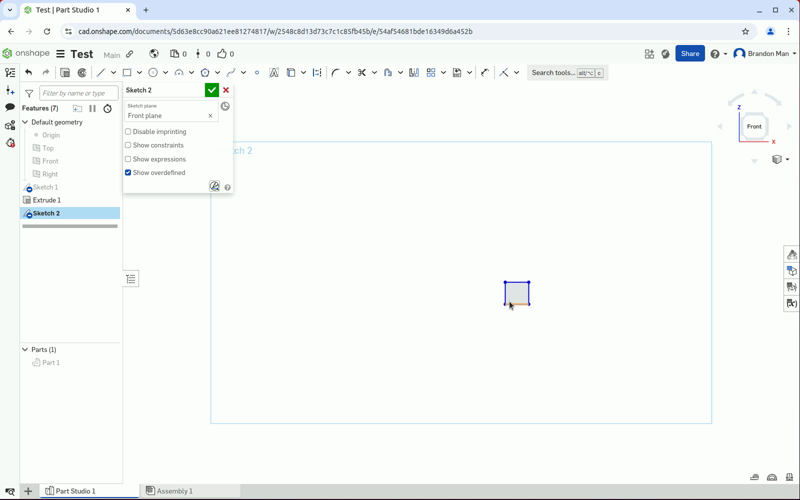
scroll(6)
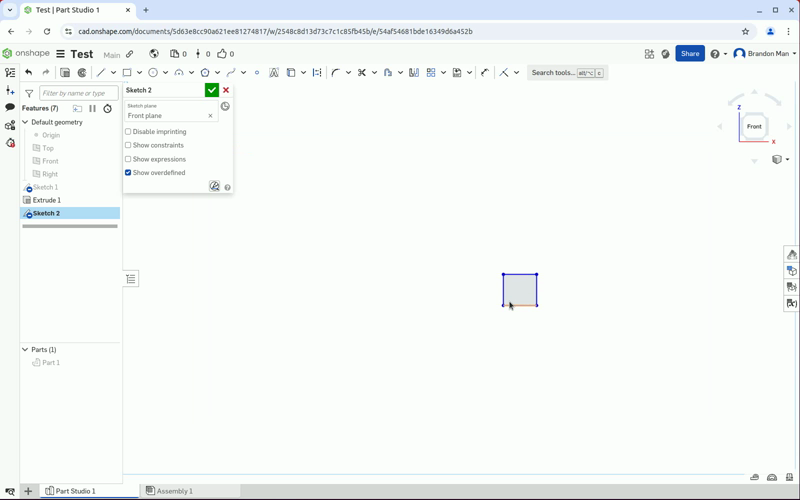
scroll(6)
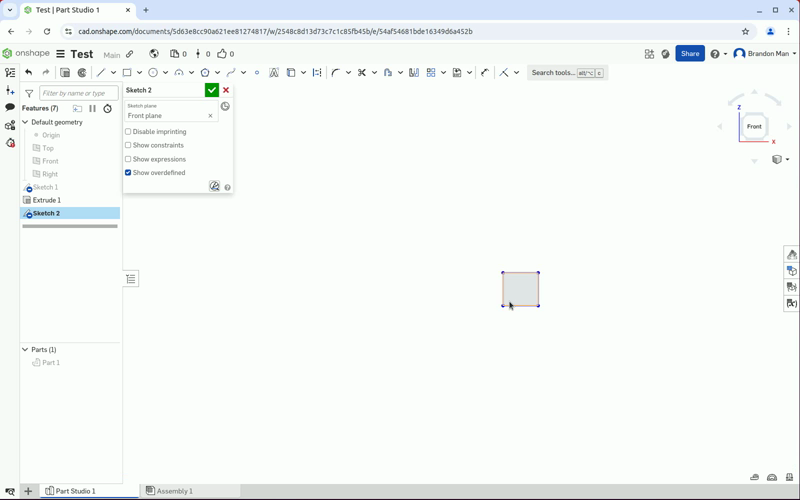
scroll(6)
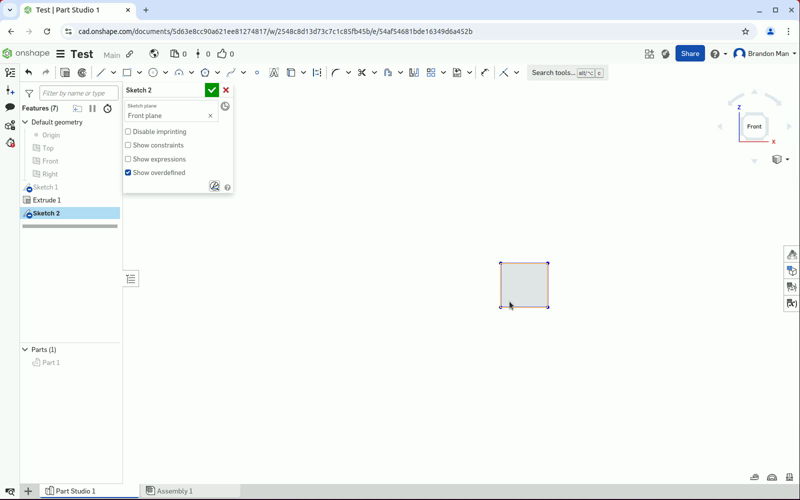
scroll(6)
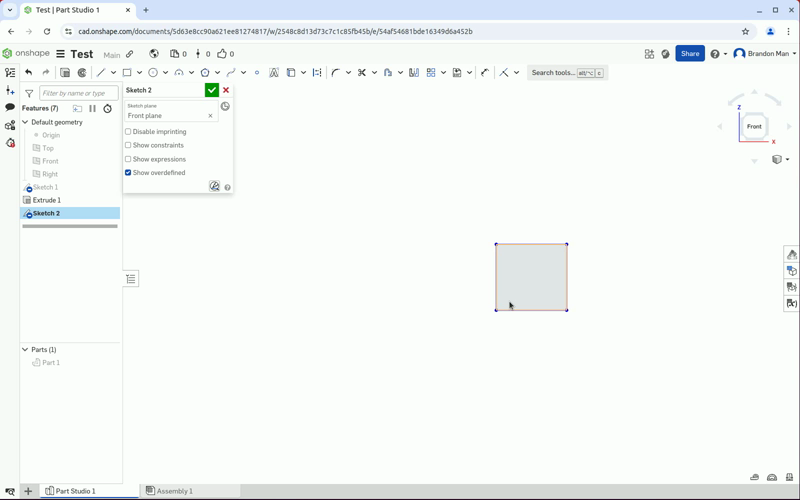
scroll(6)
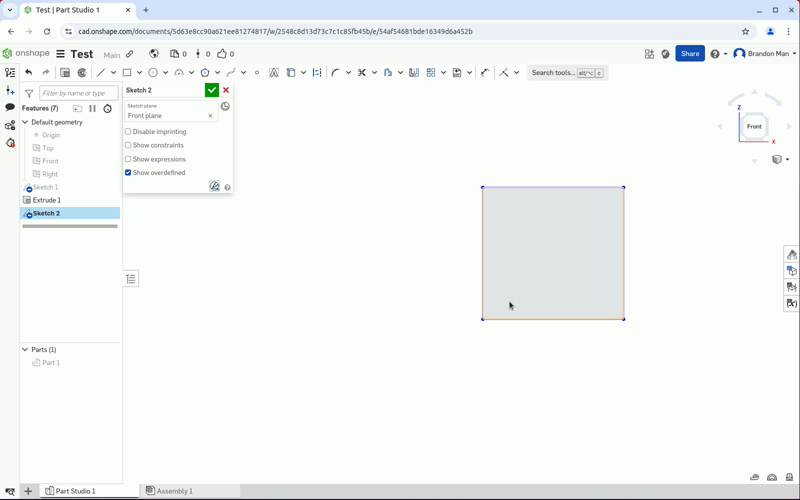
scroll(6)
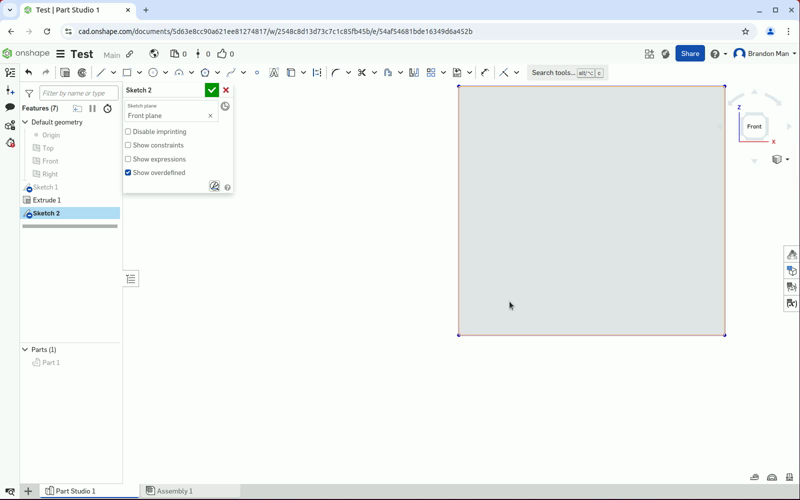
click(509, 301)
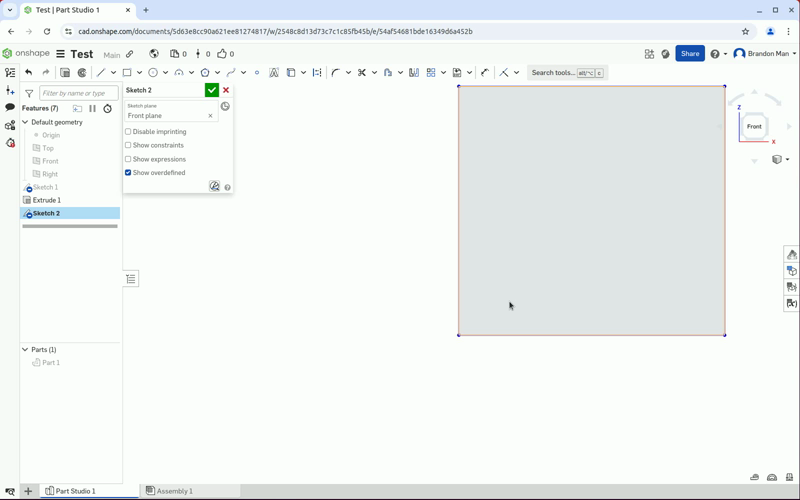
scroll(-6)
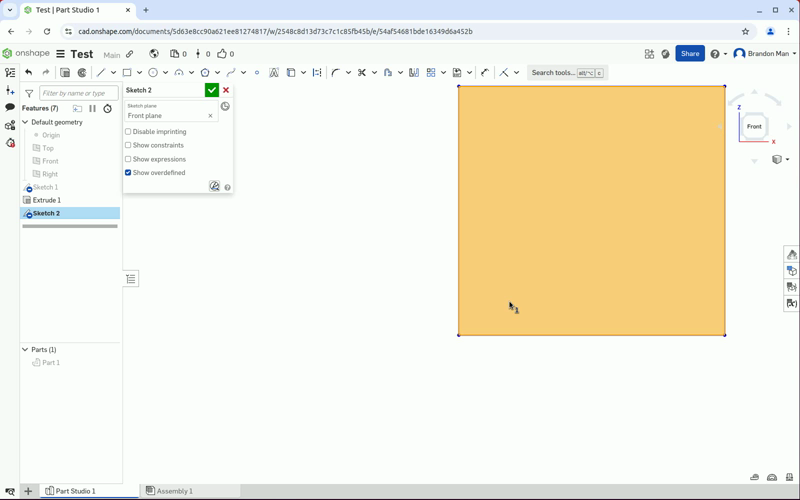
scroll(-6)
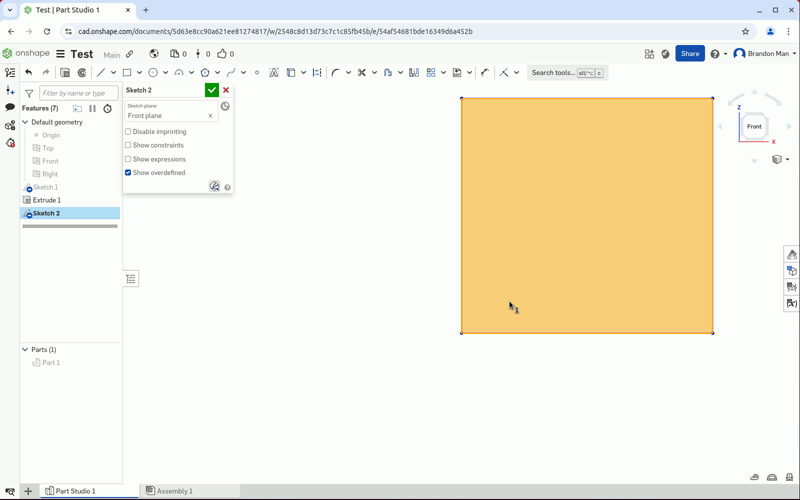
scroll(-6)
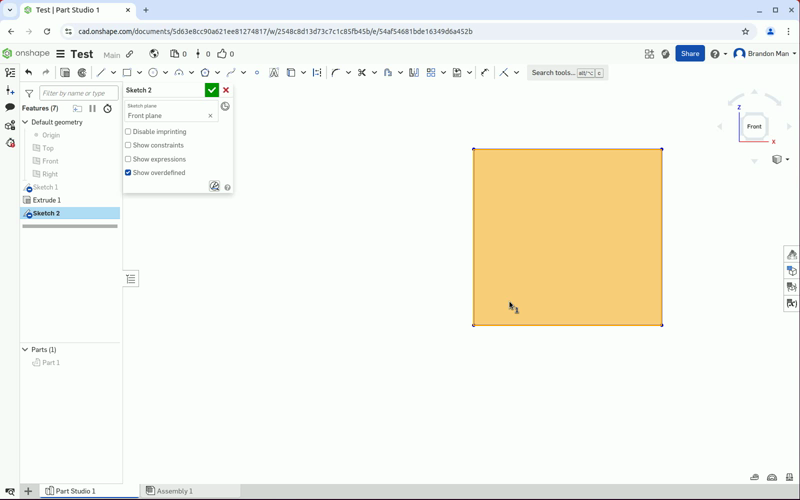
scroll(-6)
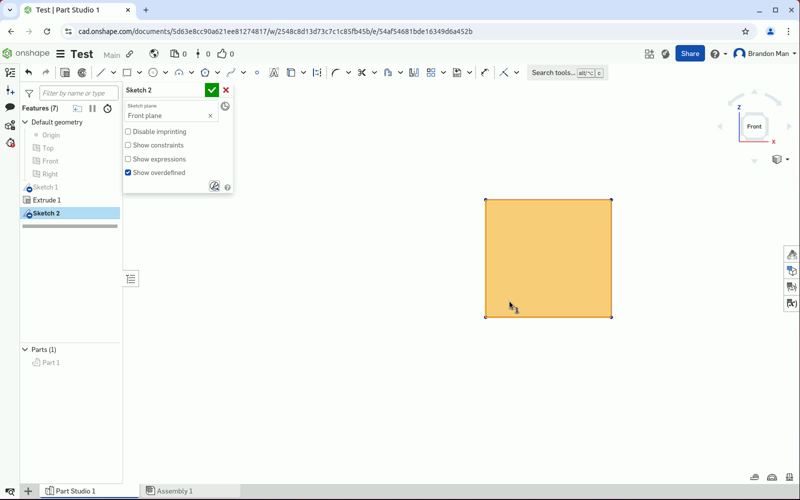
scroll(-6)
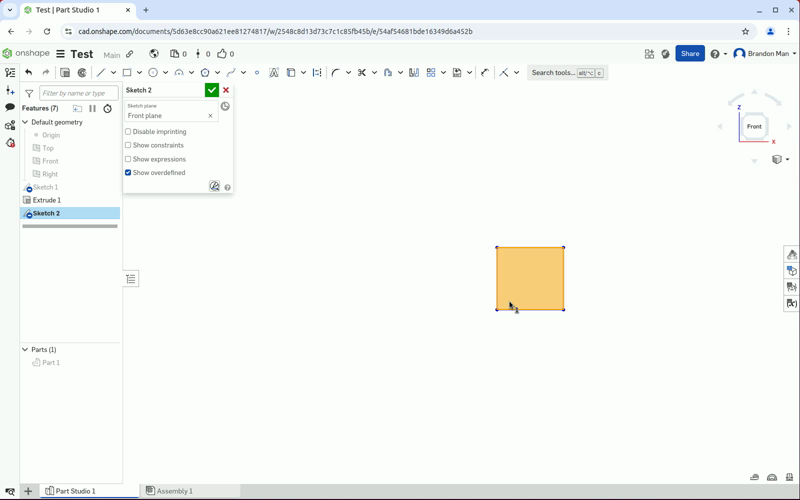
scroll(-6)
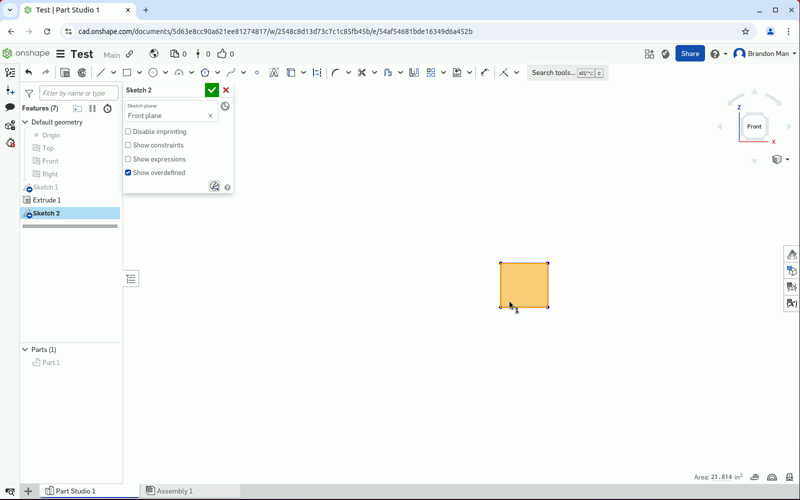
scroll(-6)
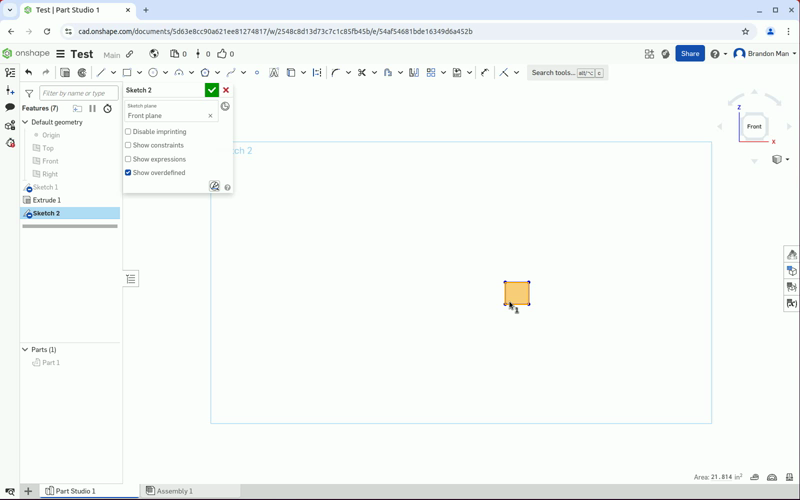
mouse_move(73, 352)
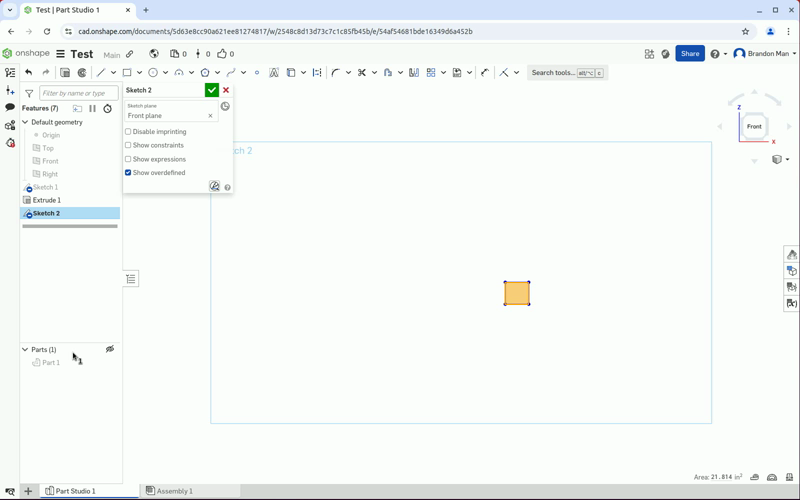
key(shift+y)
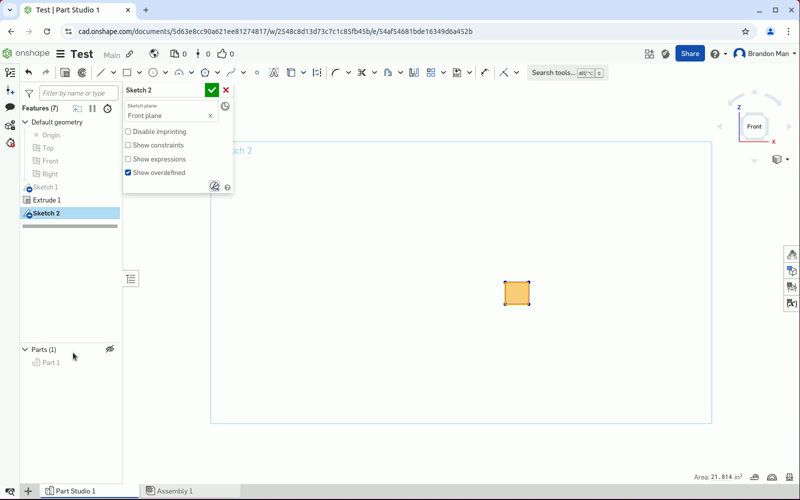
key(shift+e)
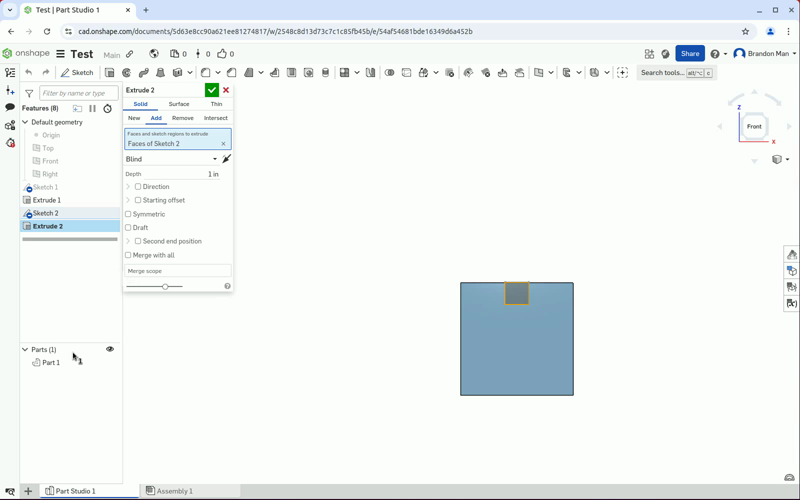
mouse_move(143, 106)
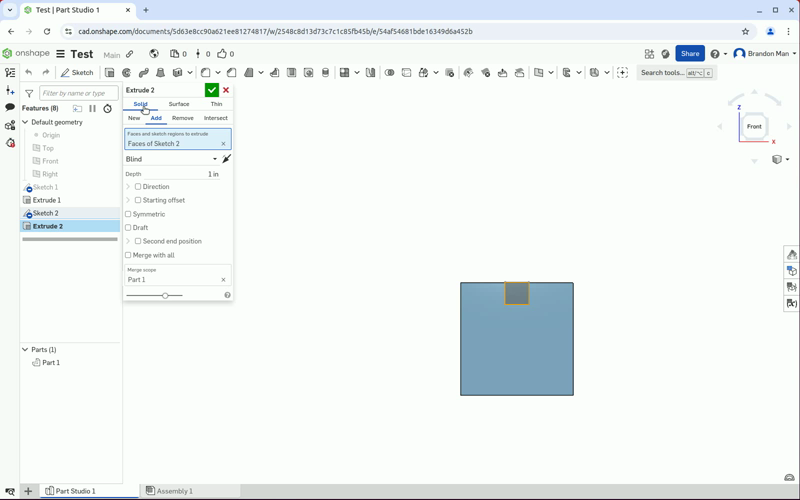
click(143, 106)
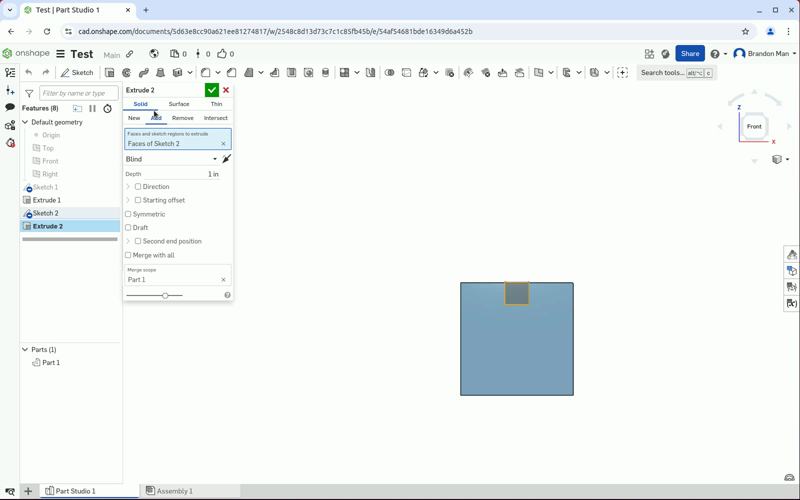
mouse_move(186, 120)
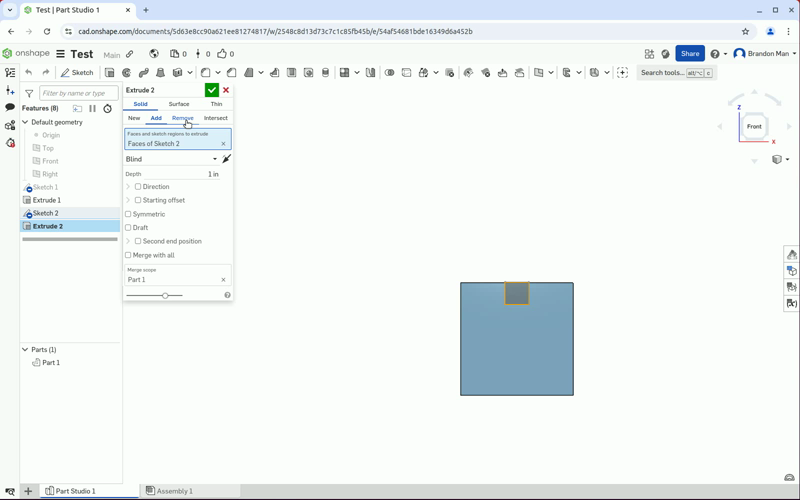
click(186, 120)
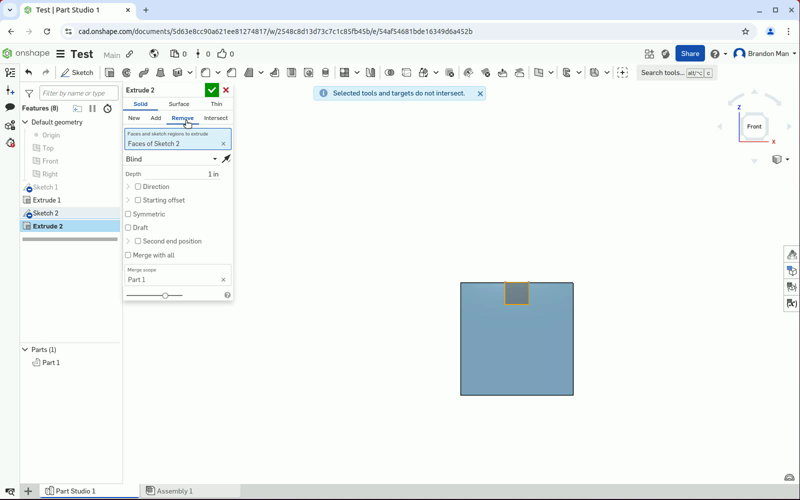
key(tab, 4)
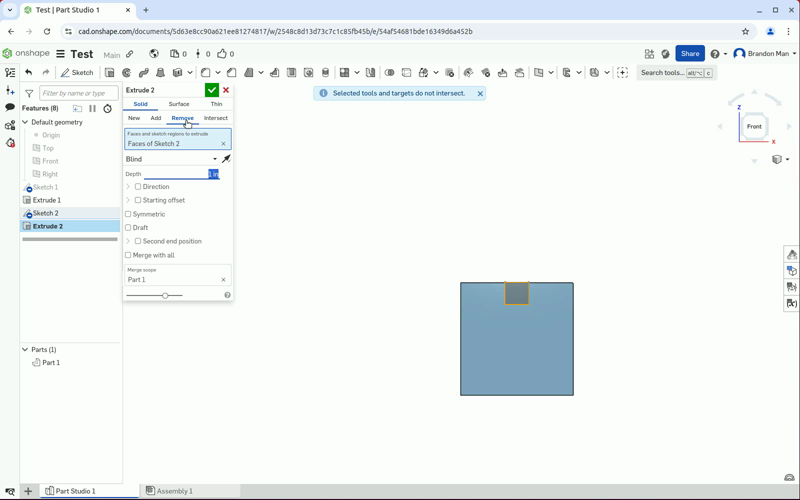
text(-7.703)
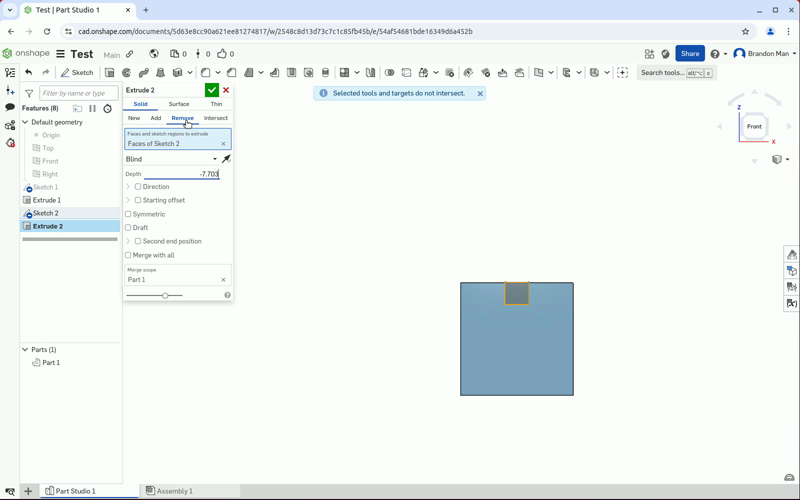
key(tab, 6)
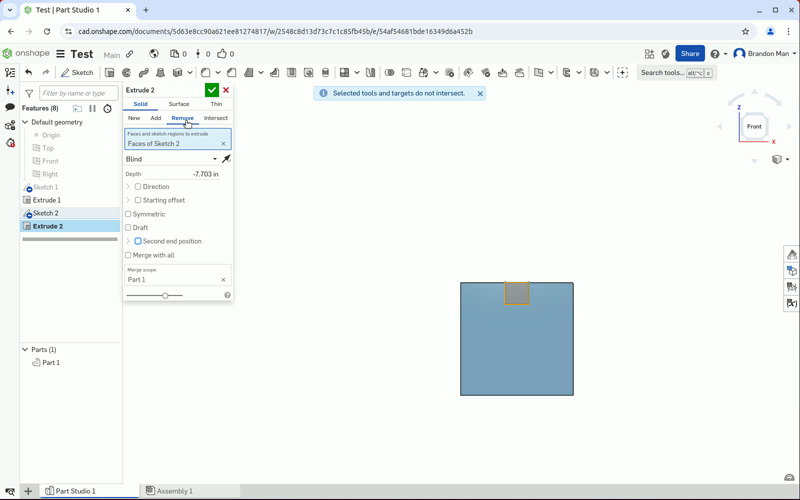
key(space)
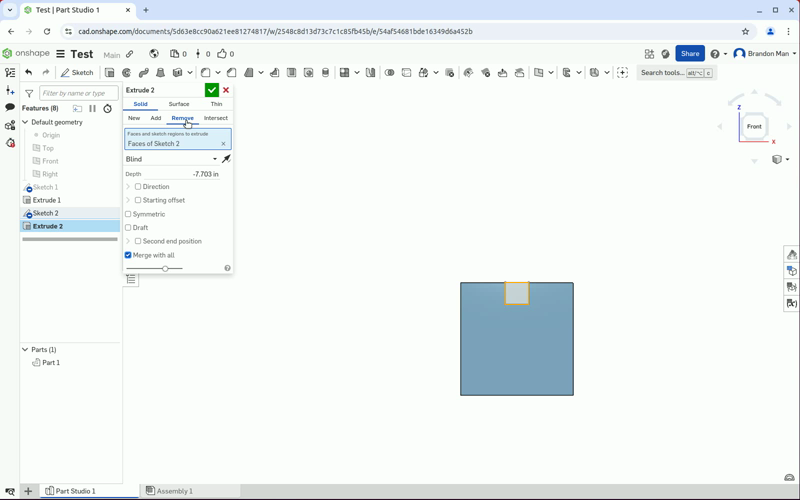
key(enter)
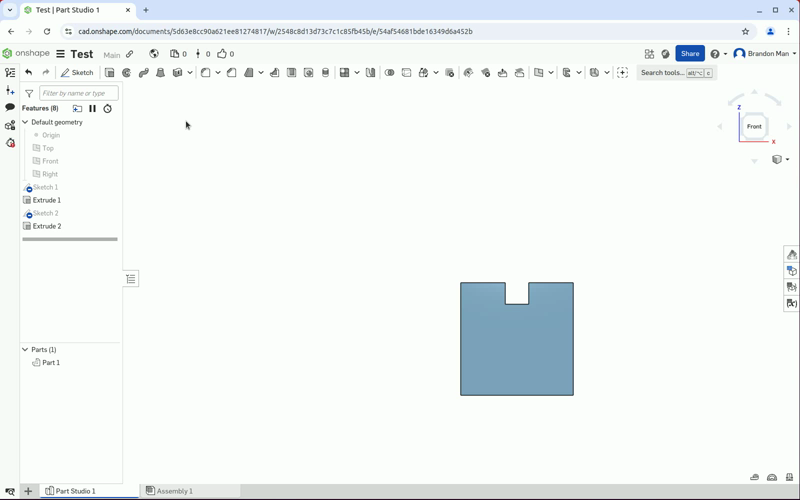
key(shift+h)
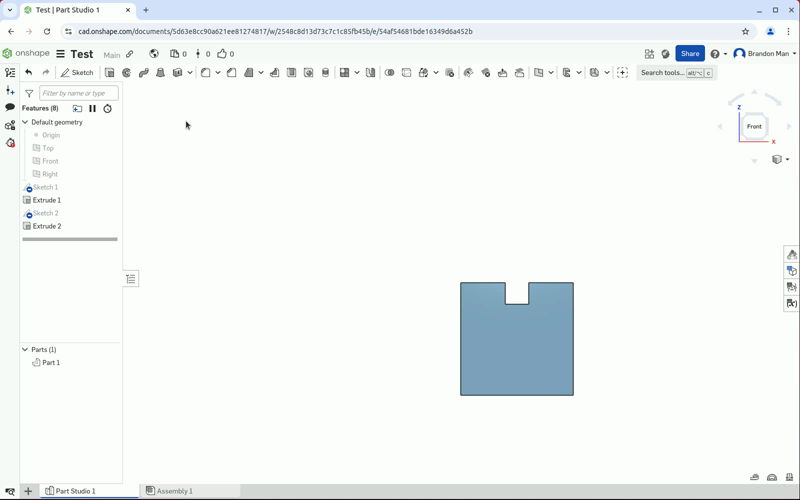
key(shift+h)
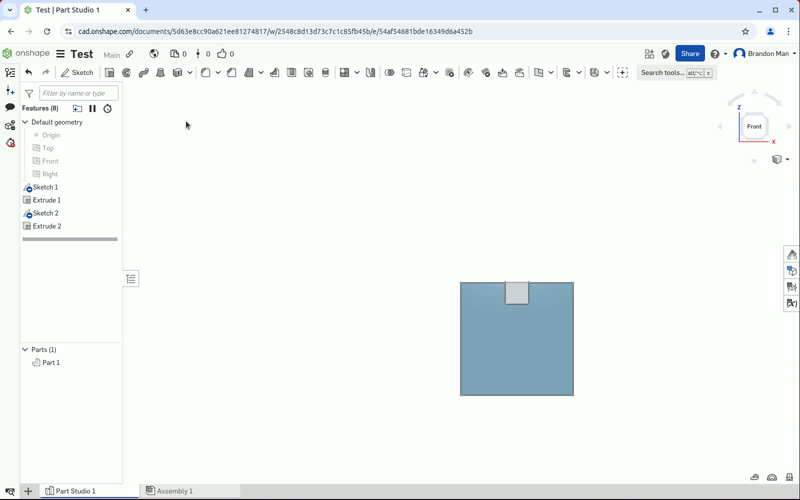
key(shift+7)
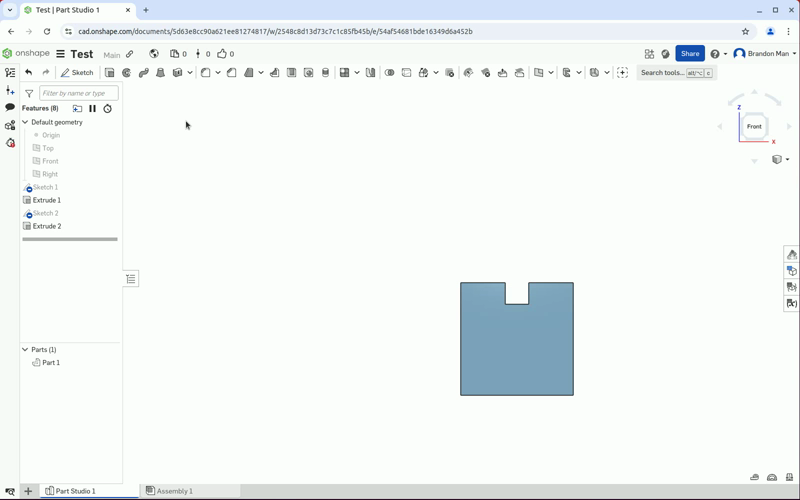
key(left, 2)
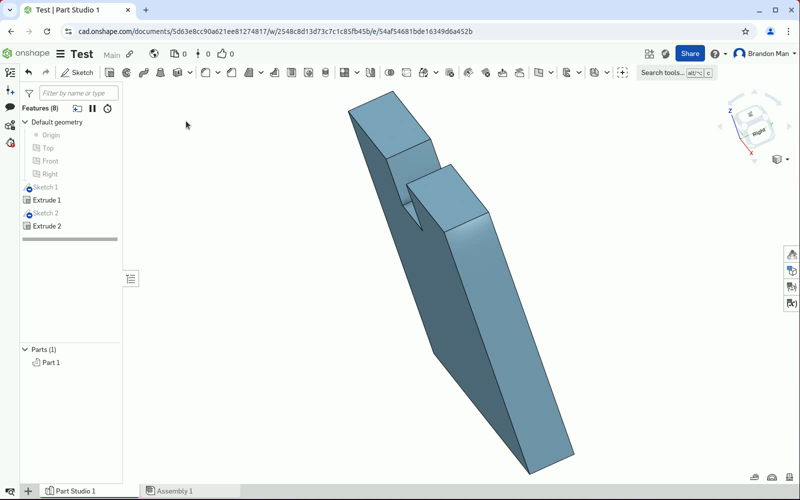
key(down, 2)
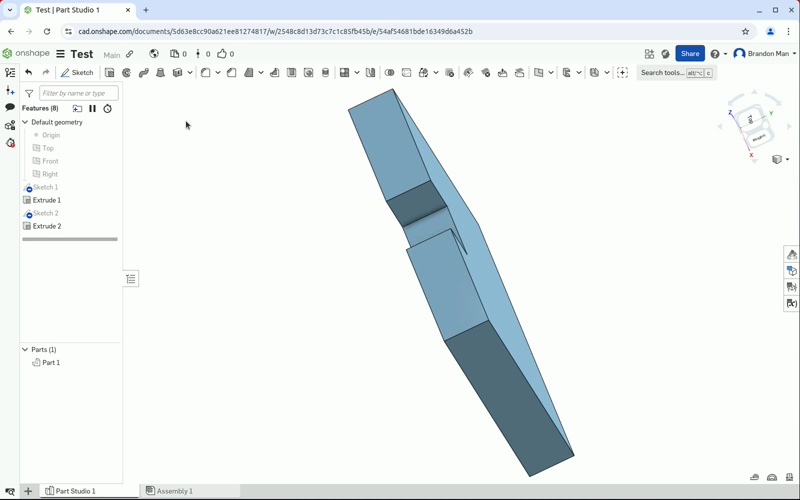
key(up, 2)
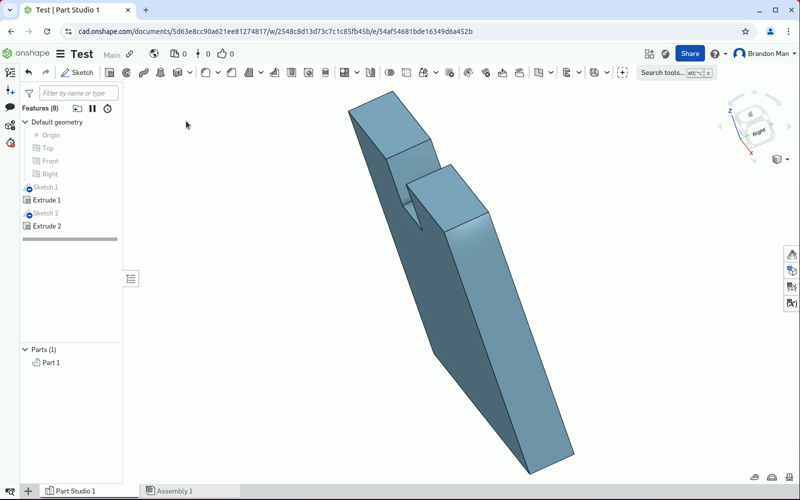
key(right, 2)
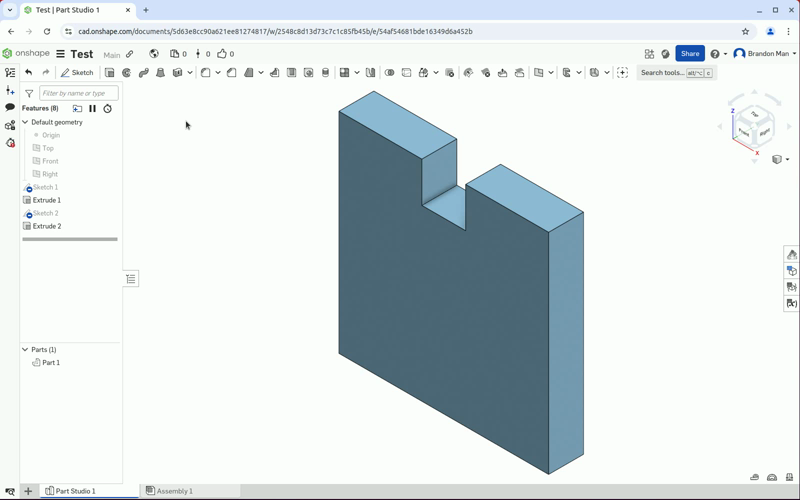
mouse_move(73, 189)
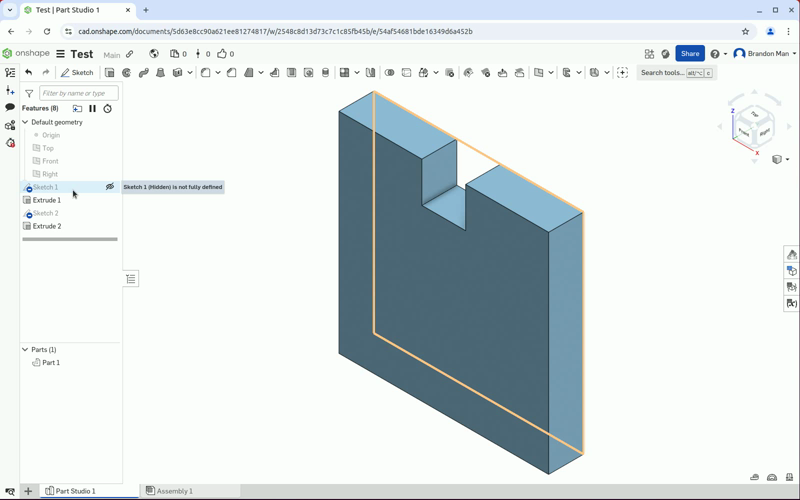
click(73, 189)